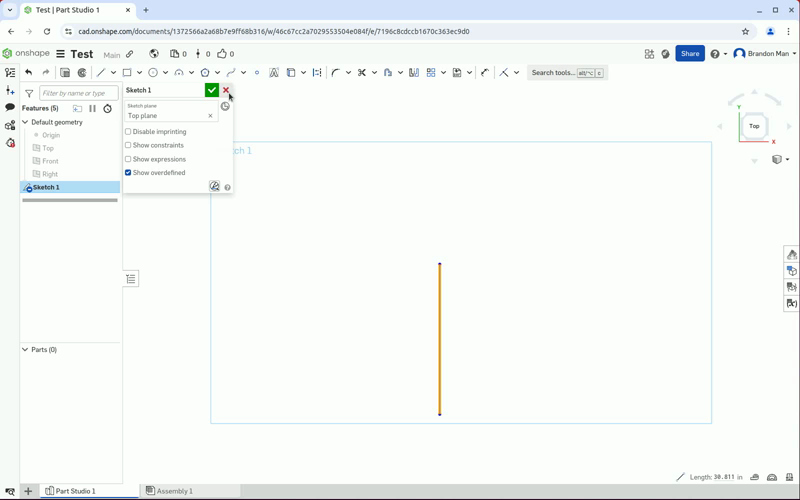
key(shift+h)
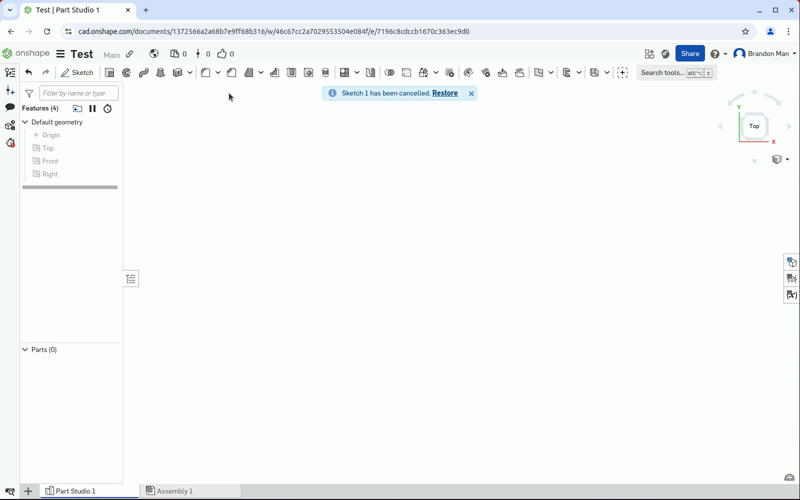
mouse_move(73, 352)
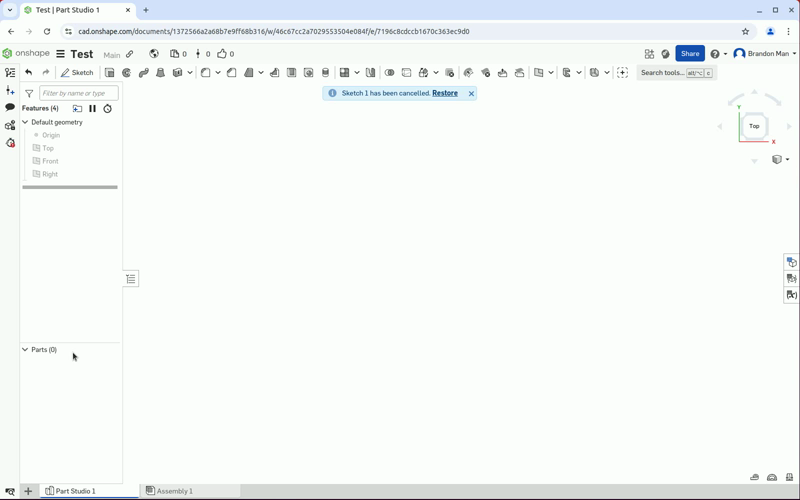
key(y)
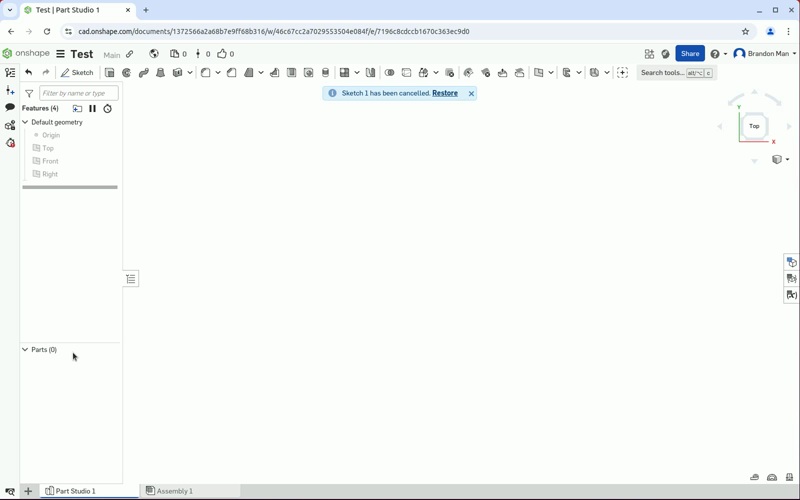
key(shift+p)
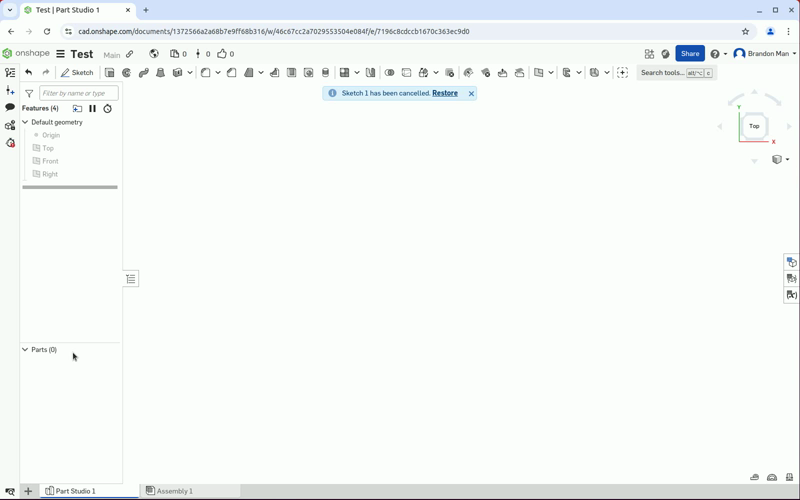
key(space)
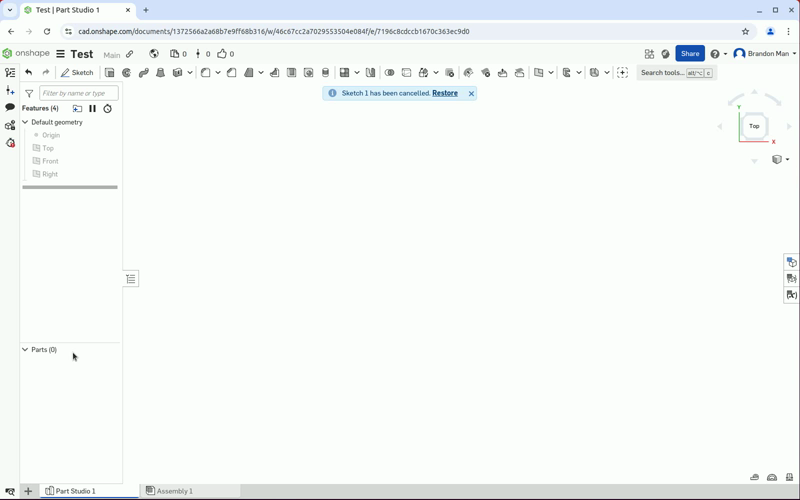
key_down(shift)
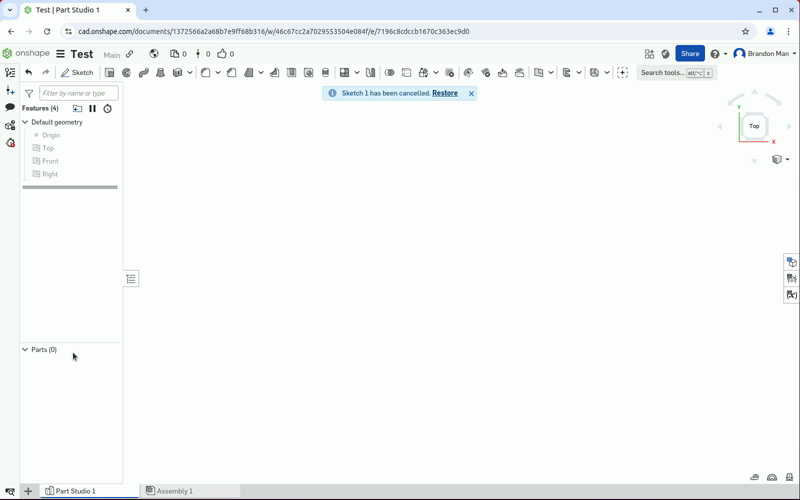
key(up)
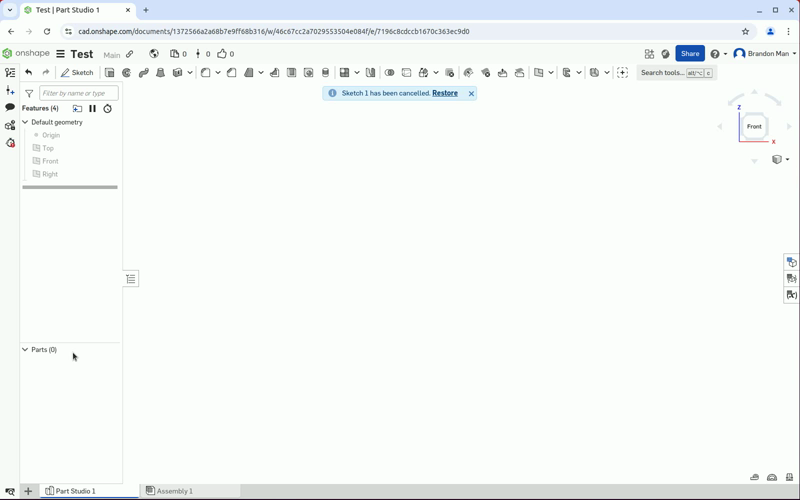
key_up(shift)
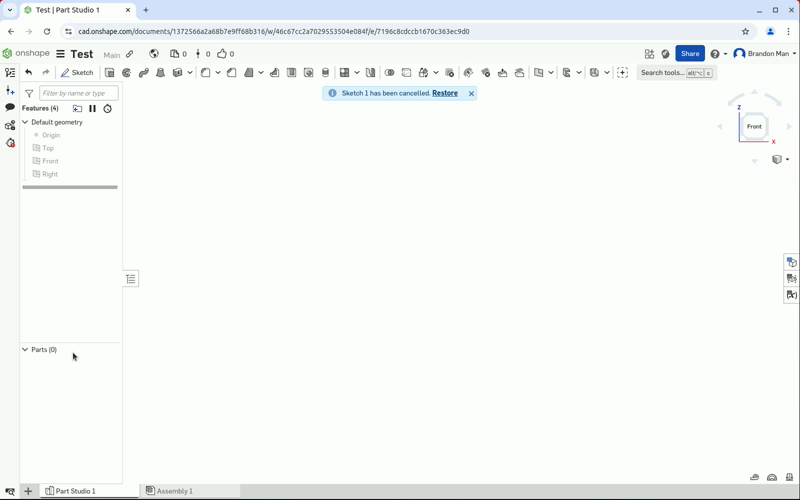
mouse_move(73, 352)
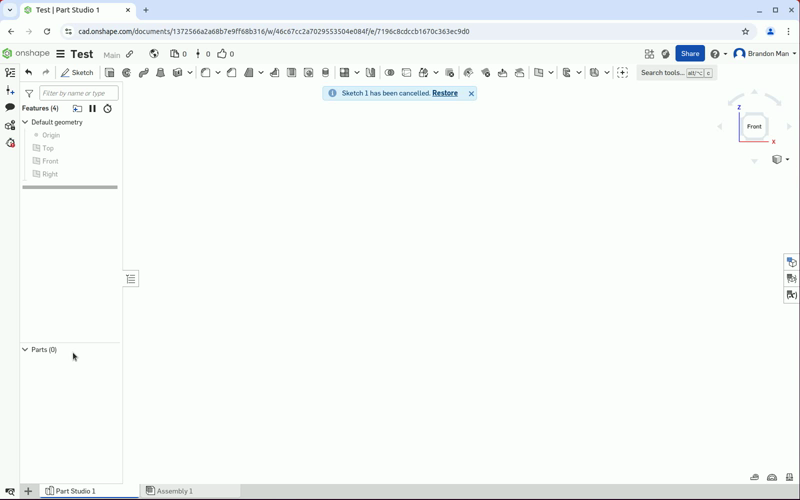
key(shift+y)
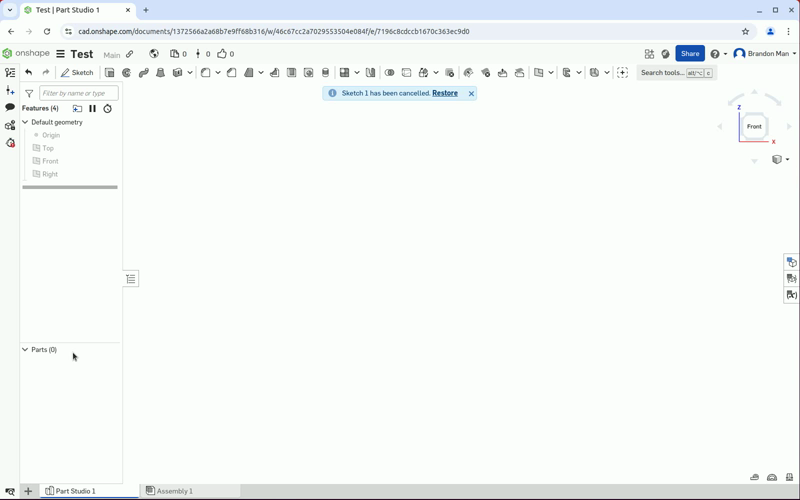
key(shift+s)
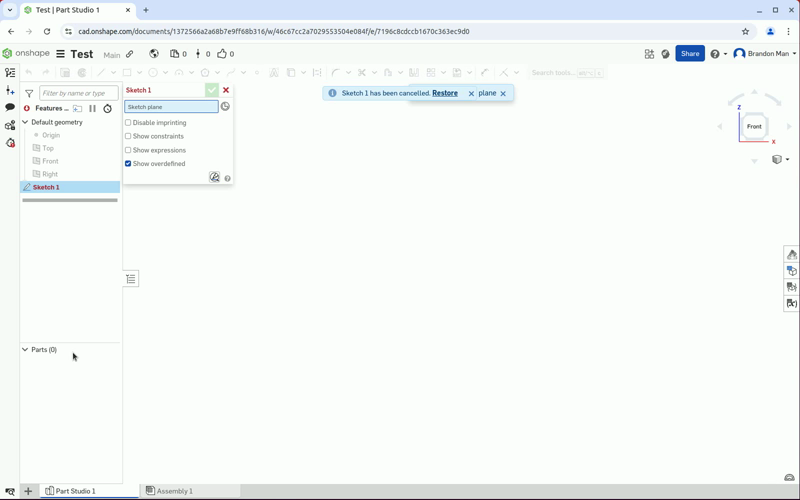
mouse_move(73, 163)
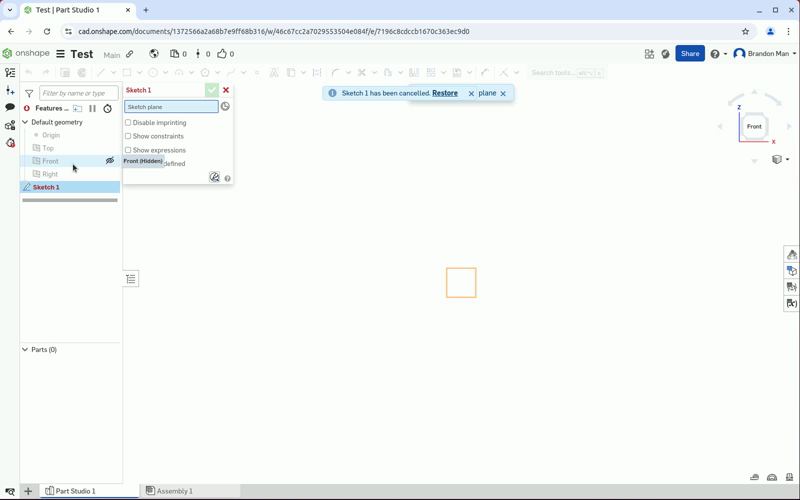
click(73, 163)
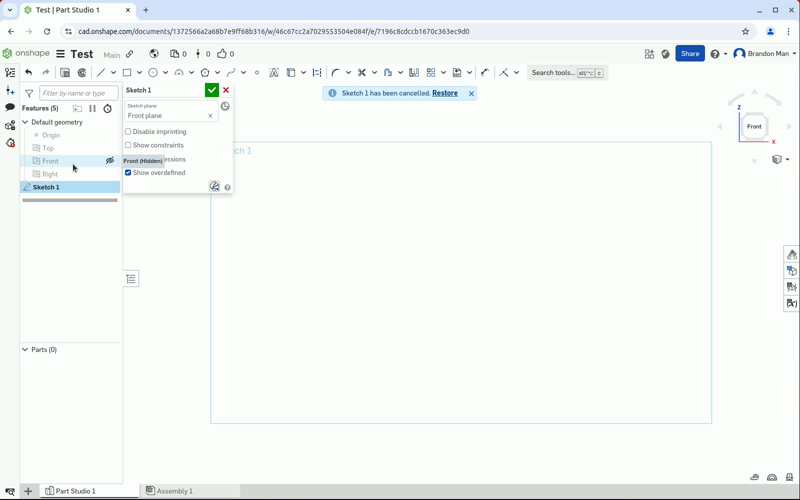
mouse_move(73, 352)
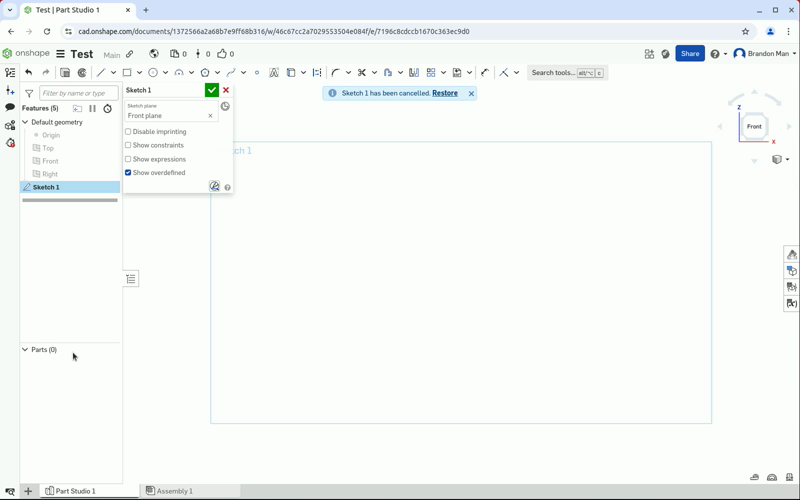
key(y)
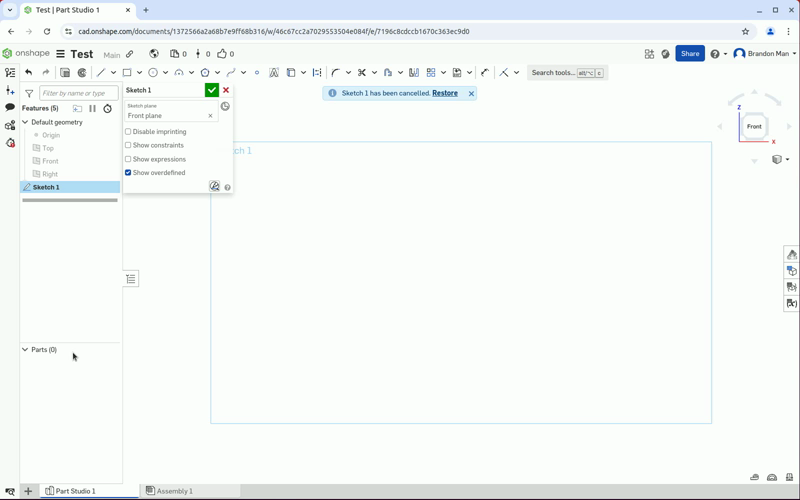
key(l)
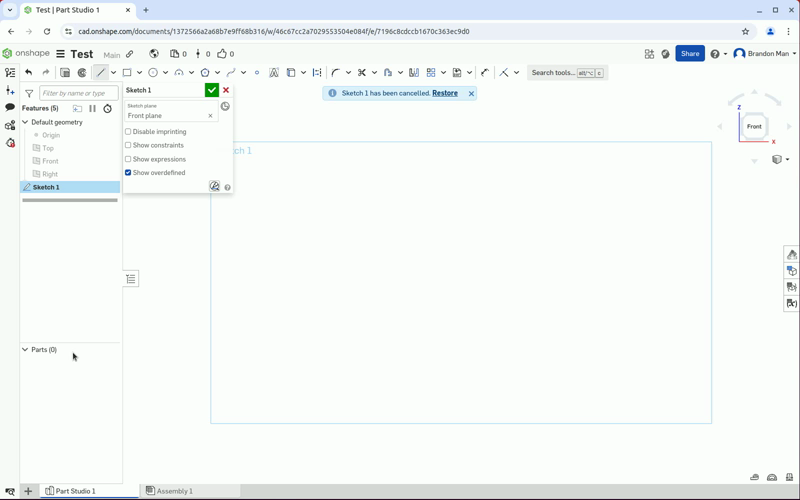
key_down(shift)
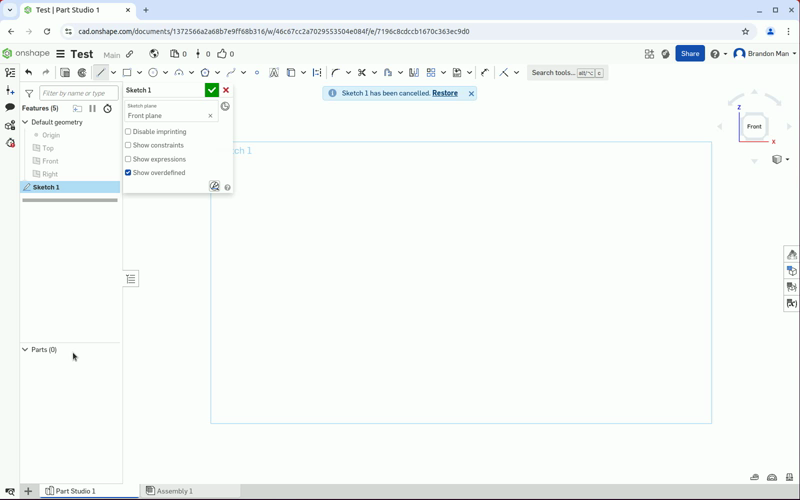
mouse_move(460, 245)
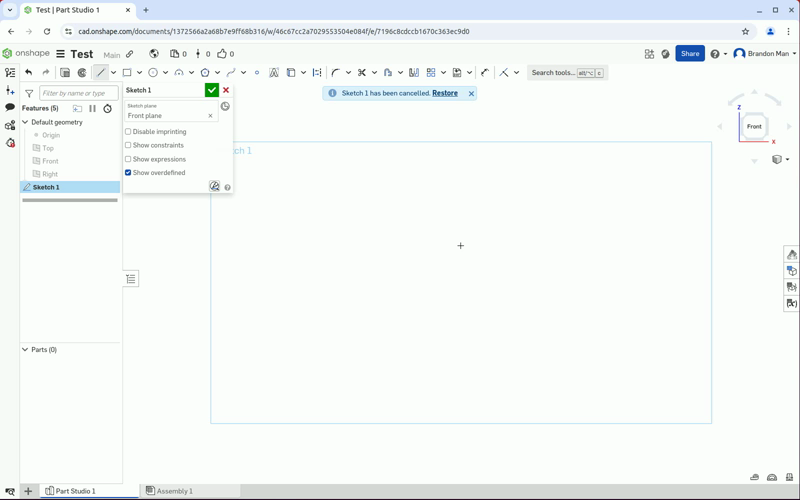
click(460, 245)
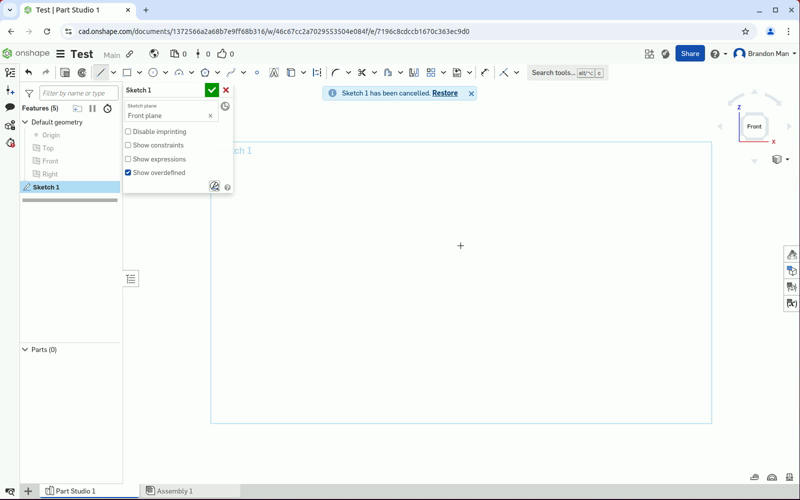
key_up(shift)
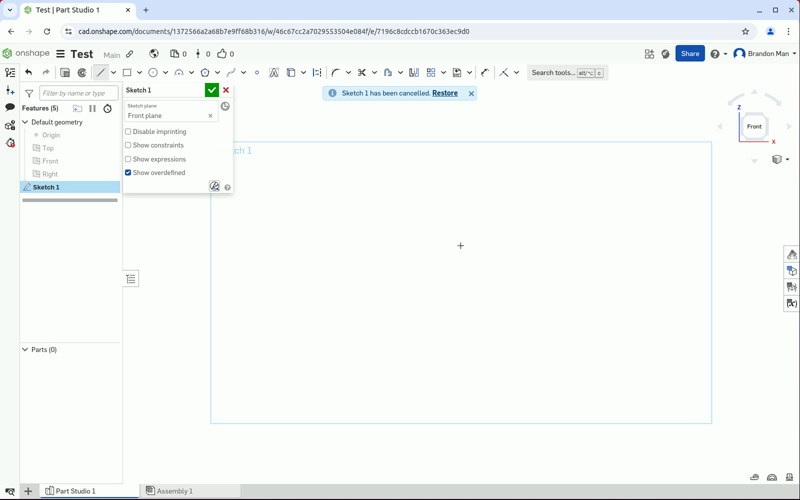
key_down(shift)
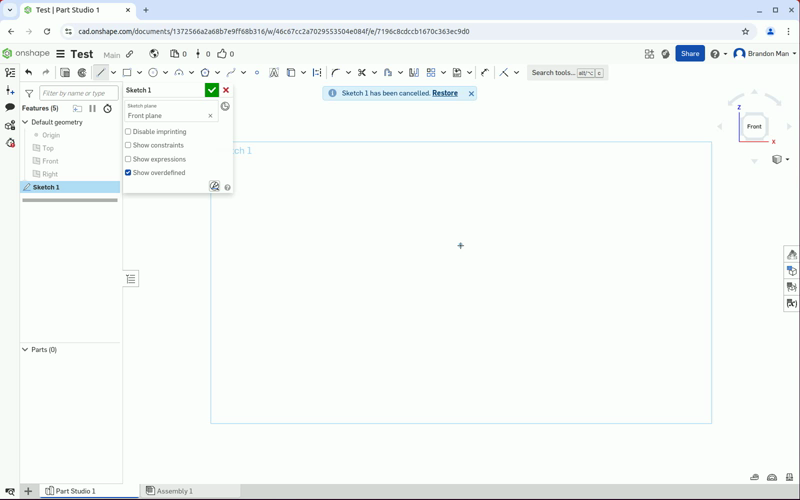
mouse_move(490, 245)
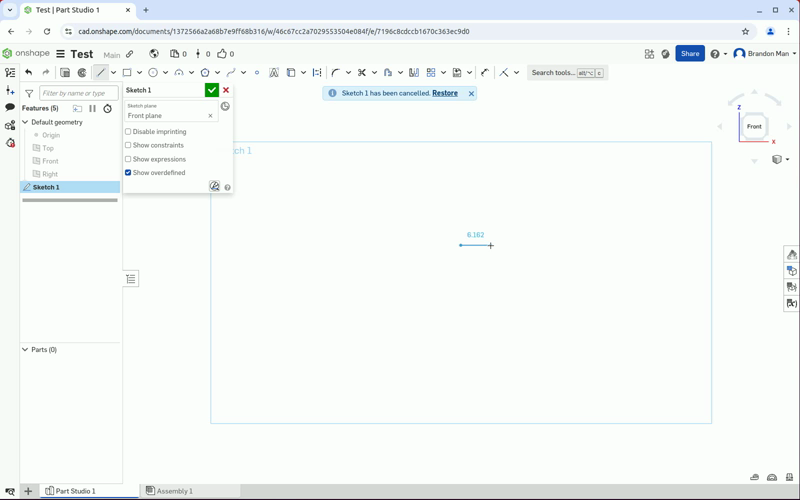
mouse_move(498, 245)
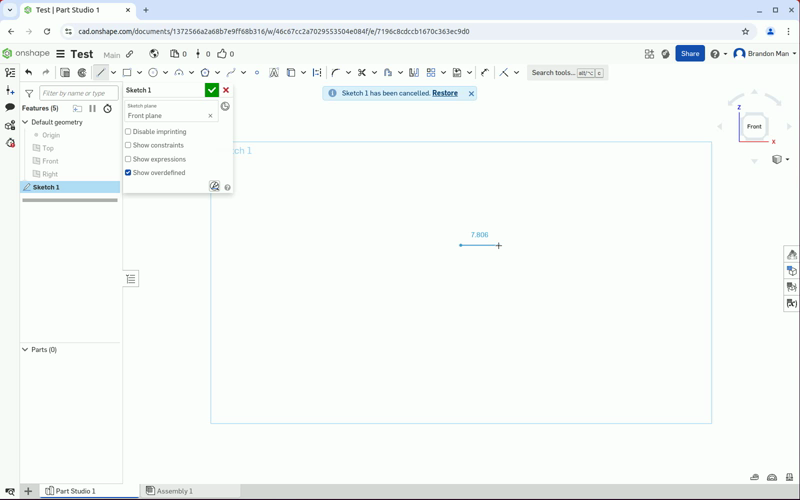
click(498, 245)
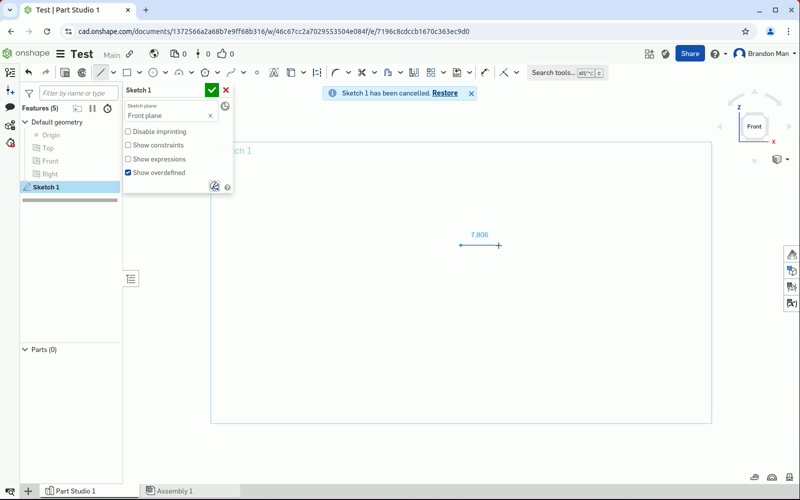
key_up(shift)
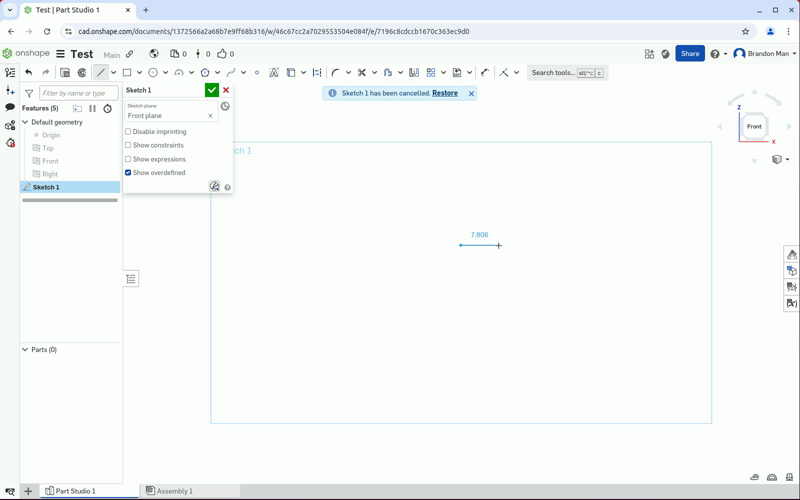
key_down(shift)
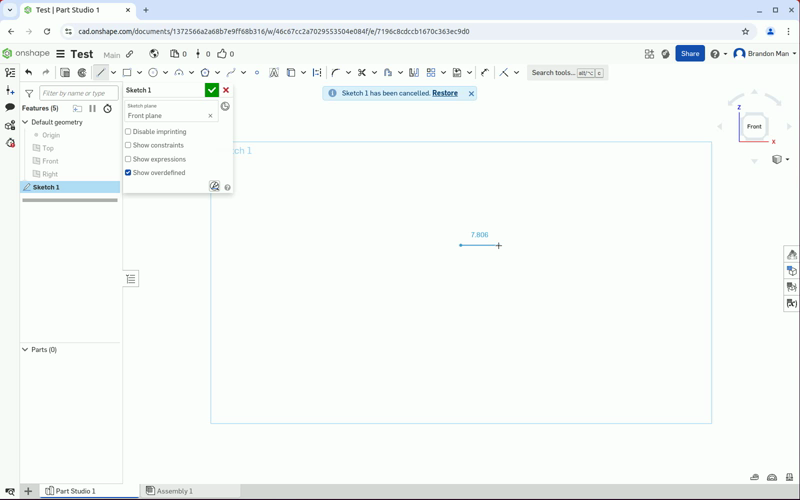
mouse_move(528, 245)
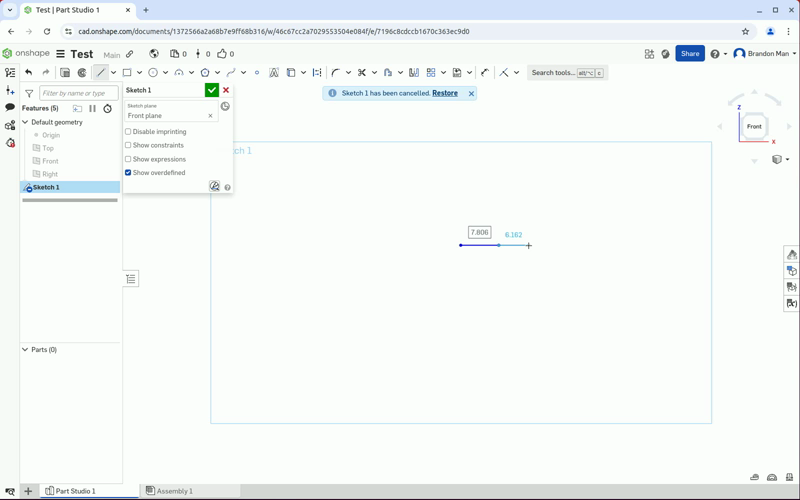
mouse_move(498, 283)
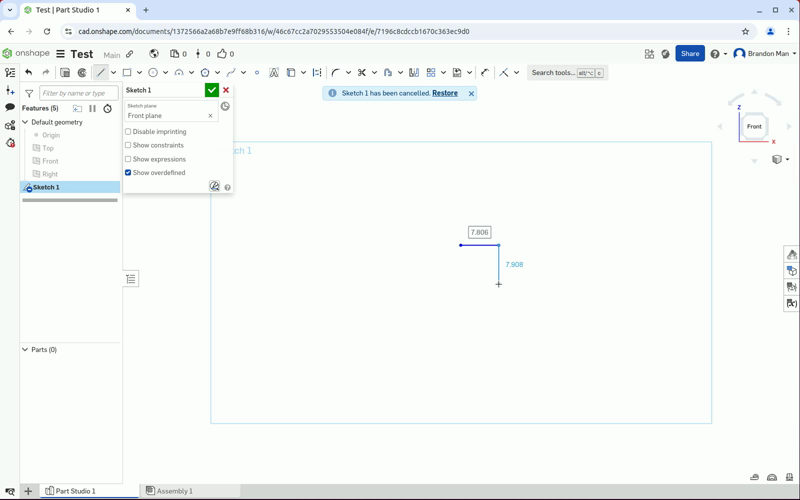
click(498, 283)
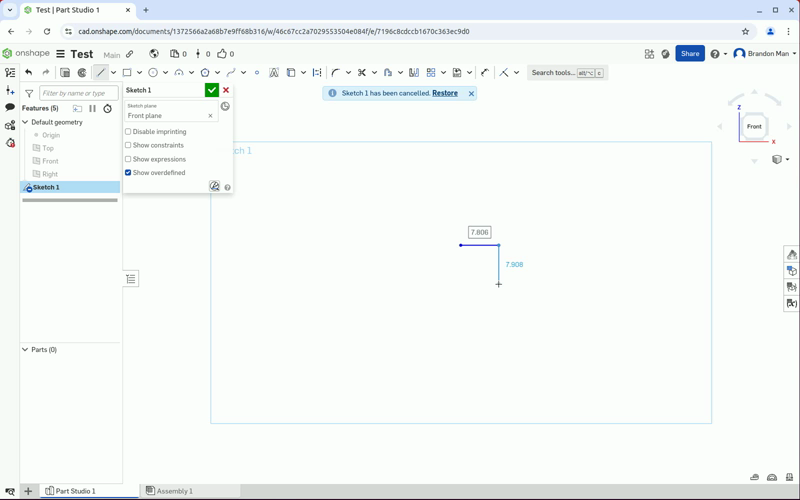
key_up(shift)
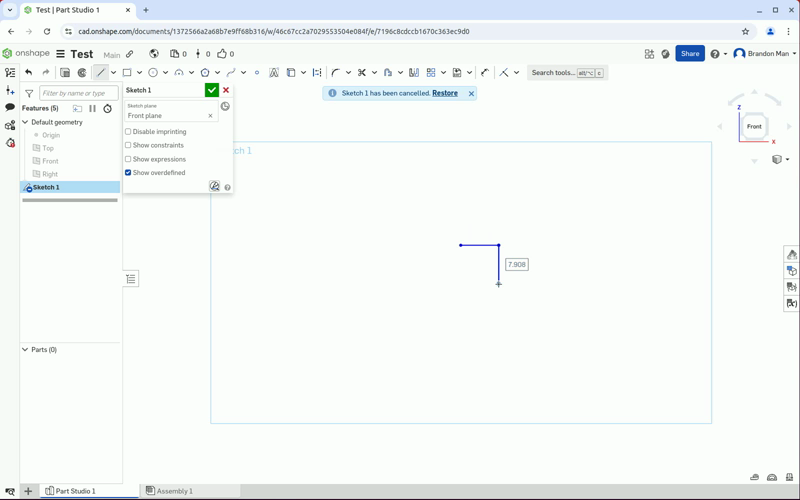
key_down(shift)
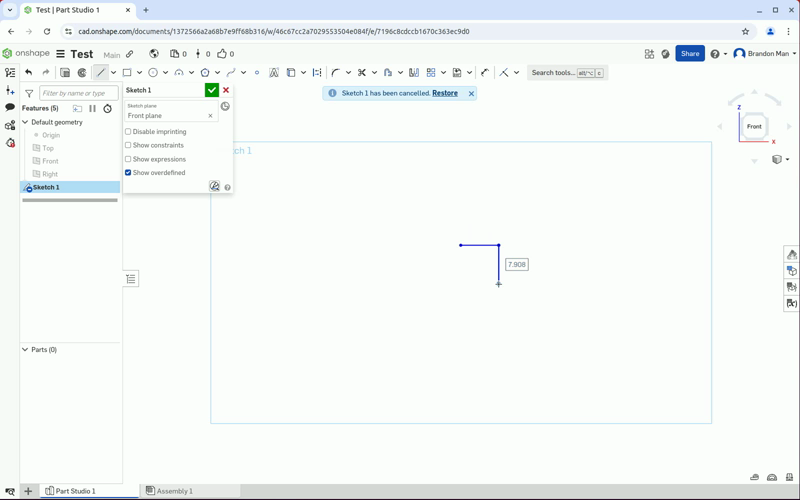
mouse_move(528, 283)
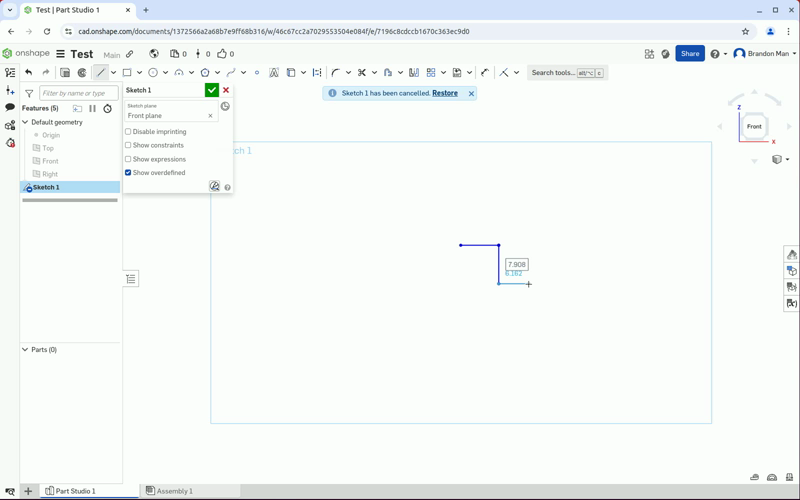
mouse_move(536, 283)
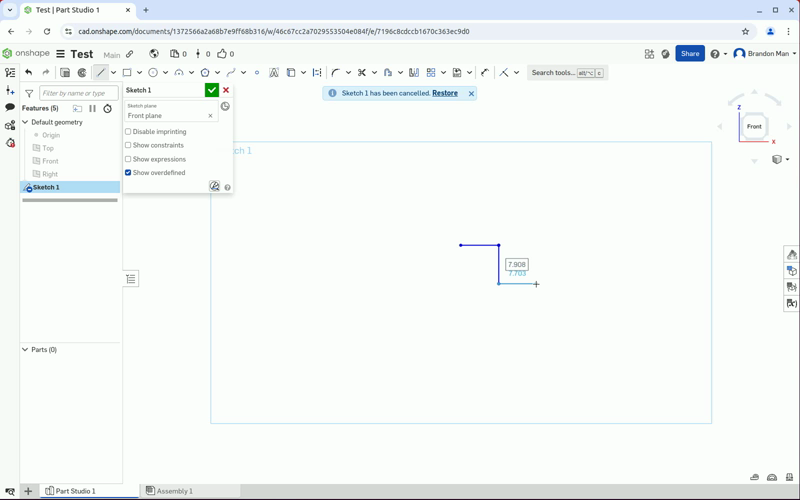
click(536, 283)
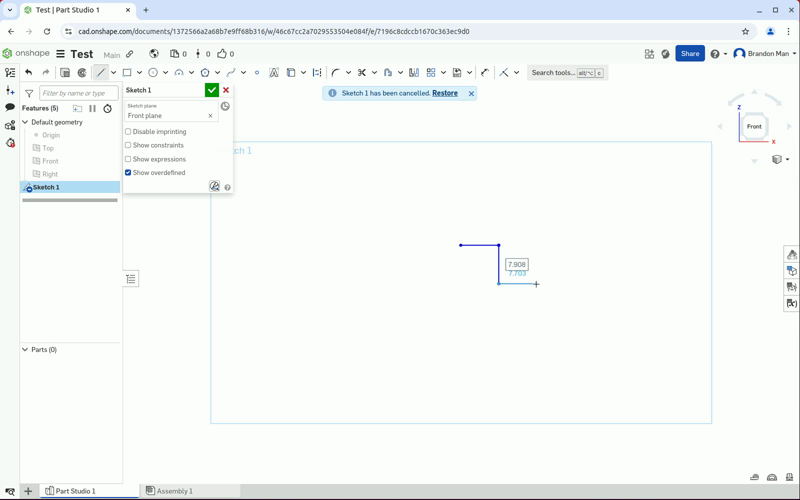
key_up(shift)
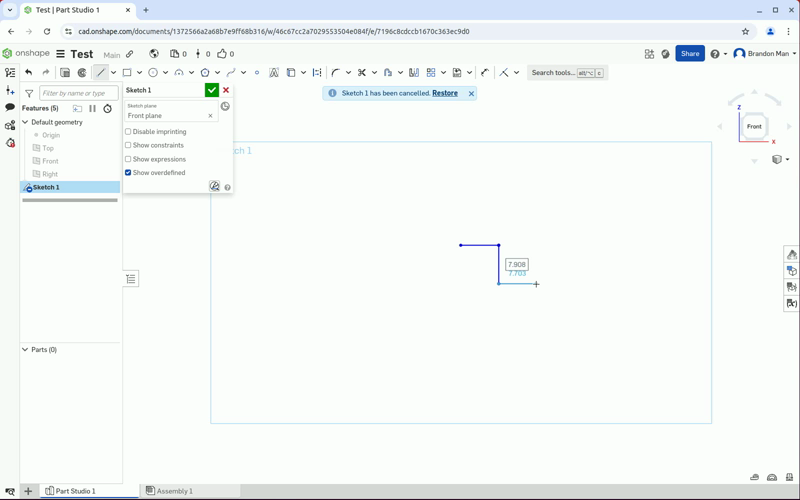
key_down(shift)
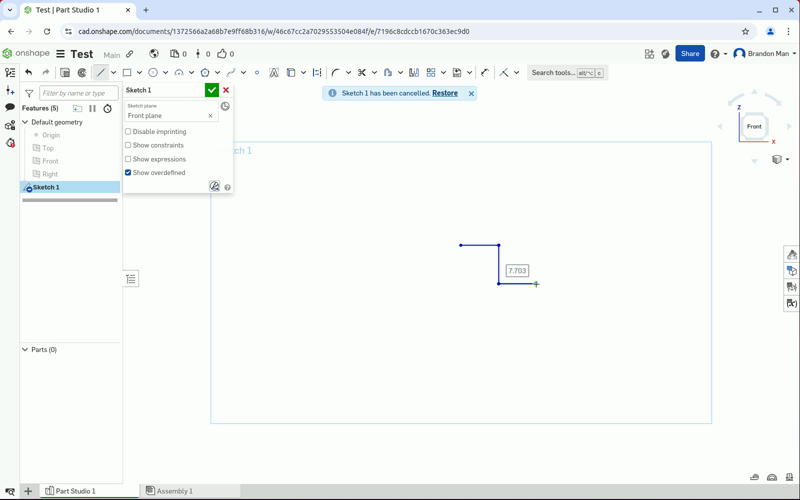
mouse_move(536, 208)
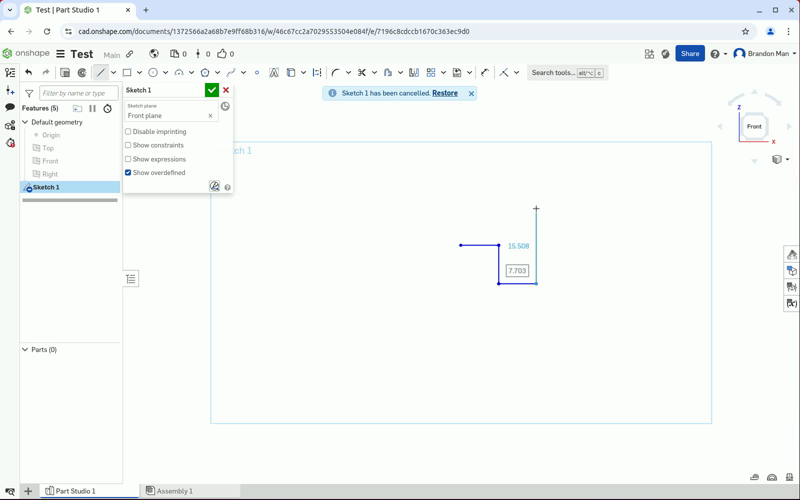
click(536, 208)
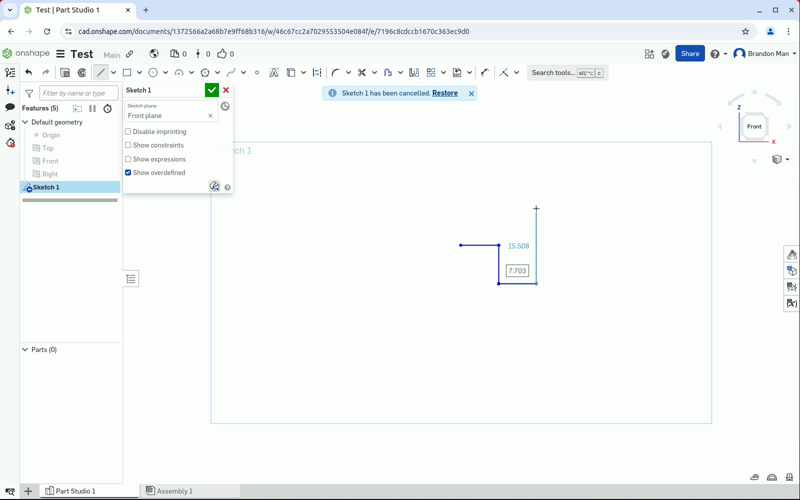
key_up(shift)
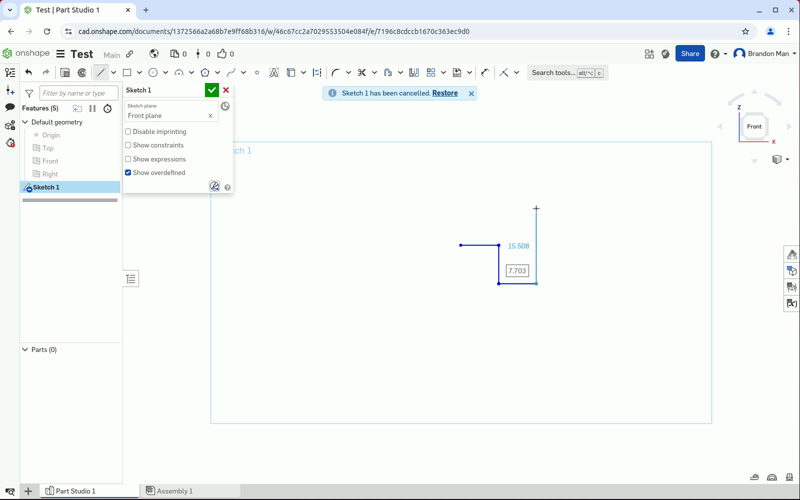
key_down(shift)
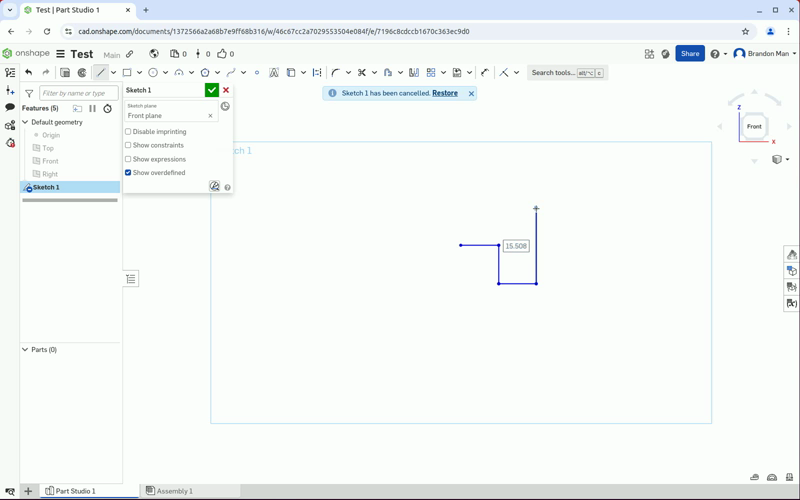
mouse_move(460, 208)
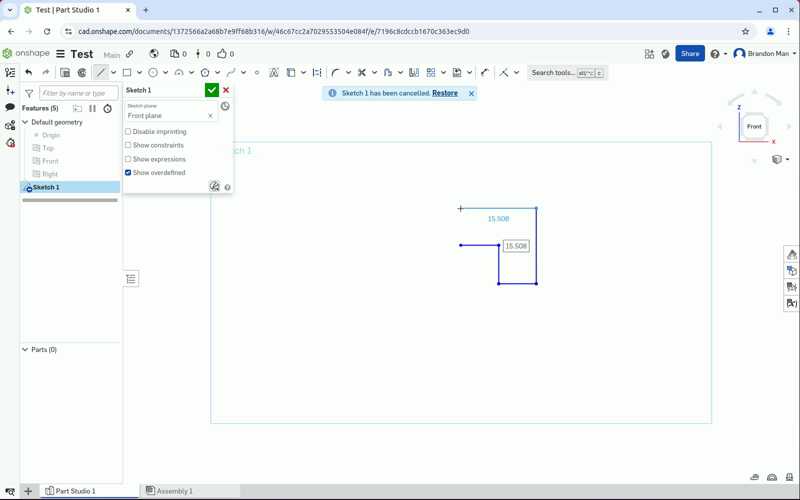
click(460, 208)
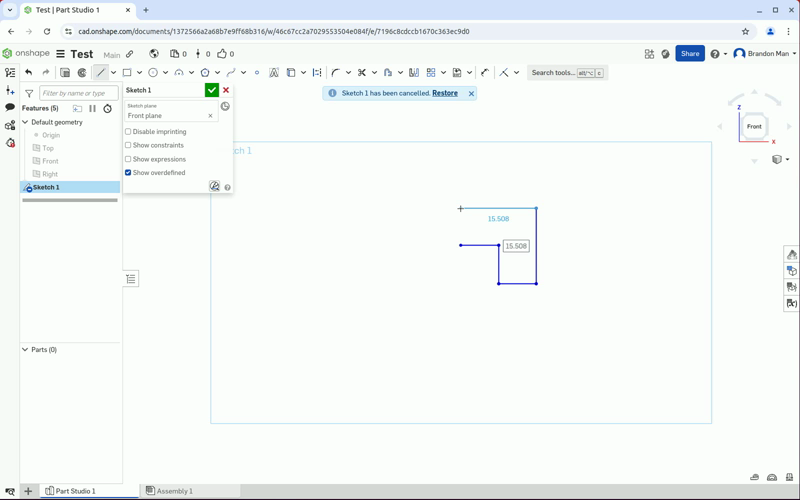
key_up(shift)
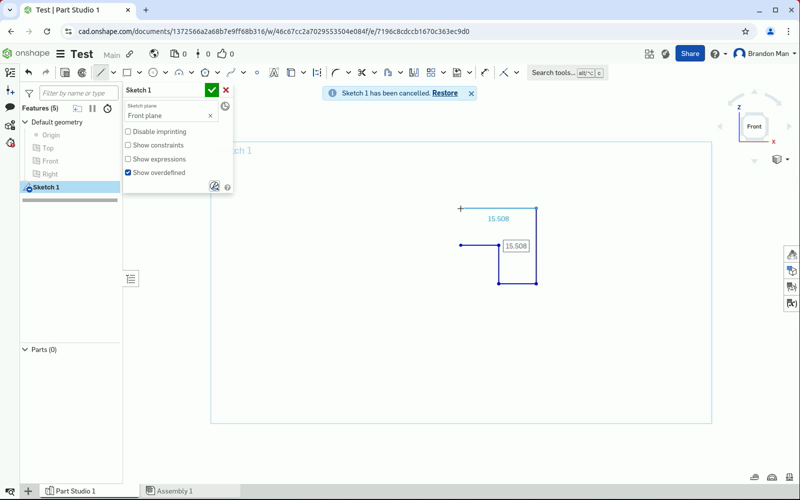
mouse_move(490, 208)
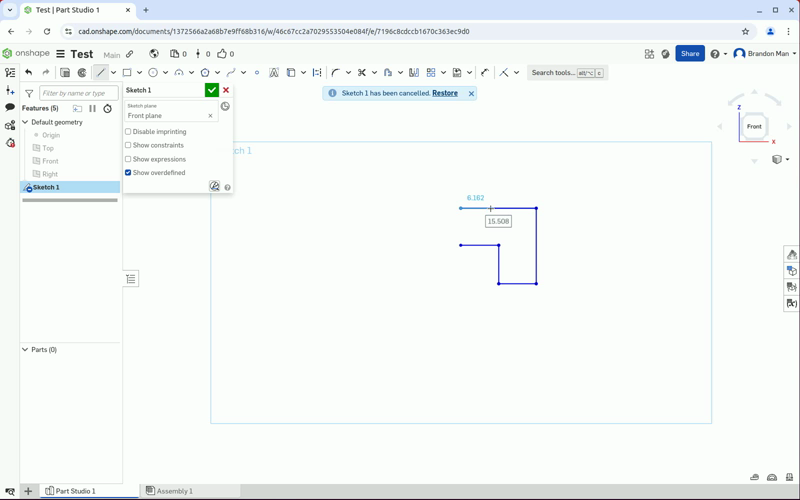
key_down(shift)
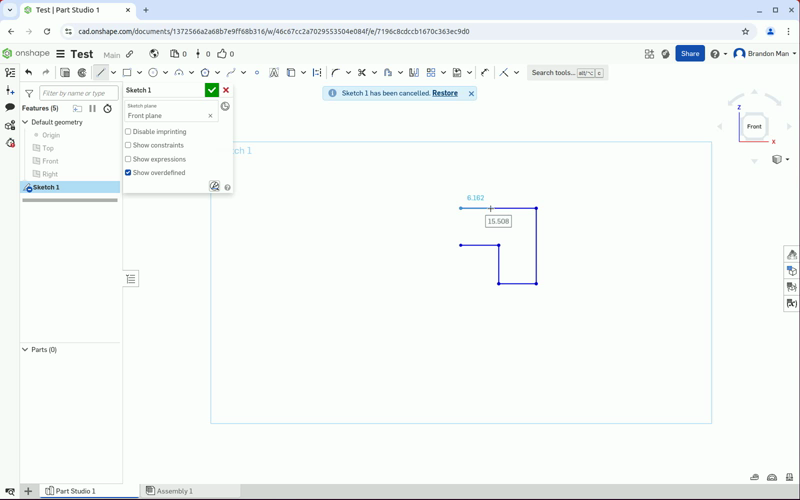
mouse_move(460, 245)
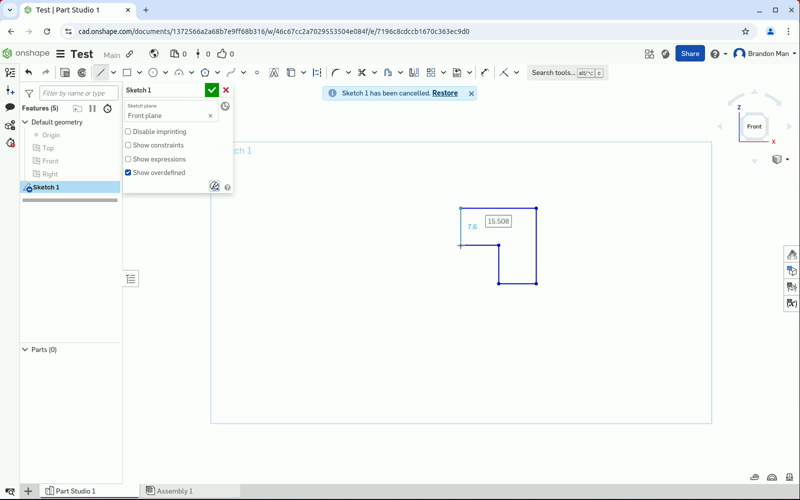
key_up(shift)
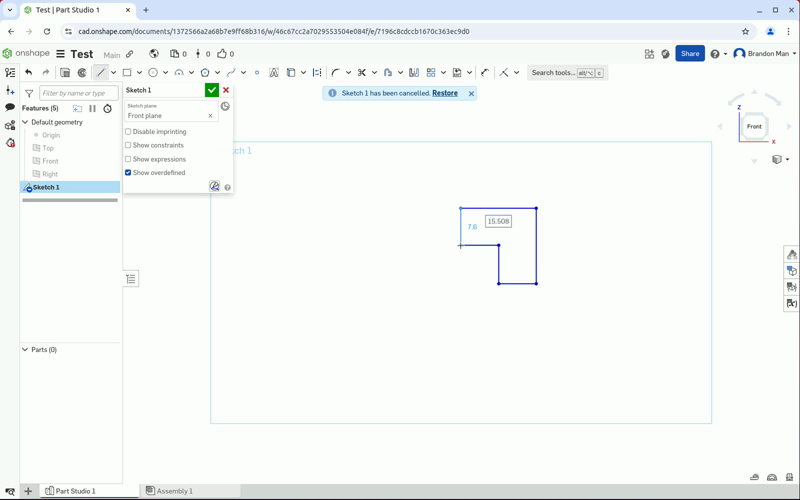
click(460, 245)
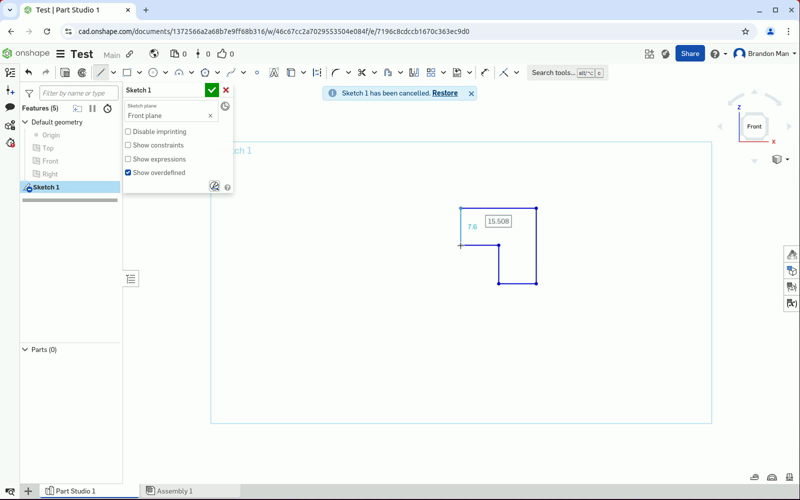
key(esc)
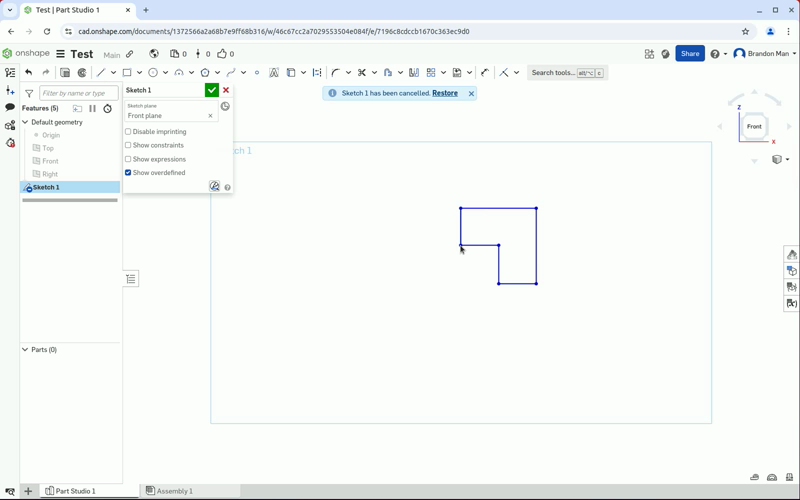
mouse_move(499, 235)
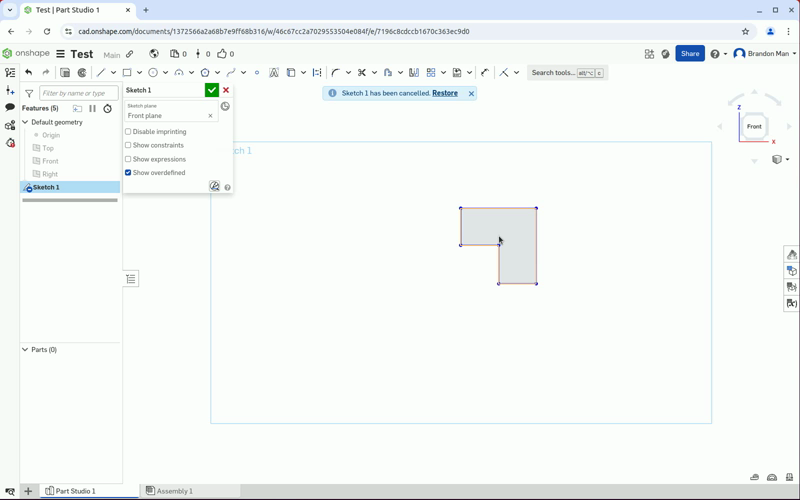
click(499, 235)
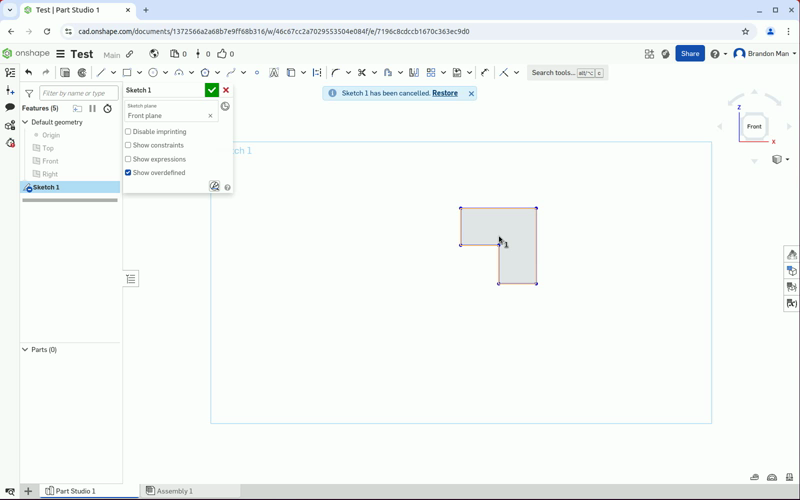
mouse_move(73, 352)
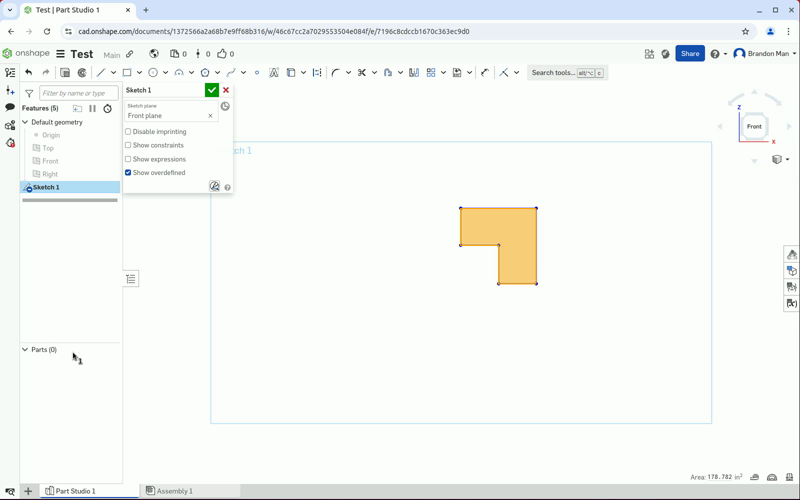
key(shift+y)
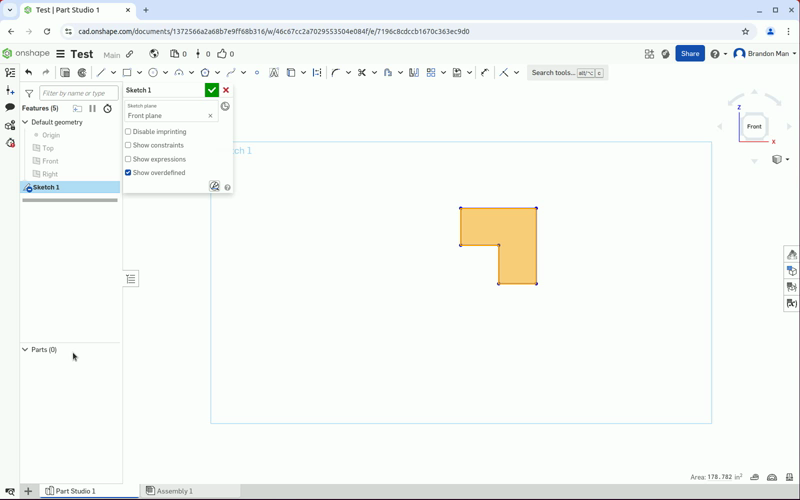
key(shift+e)
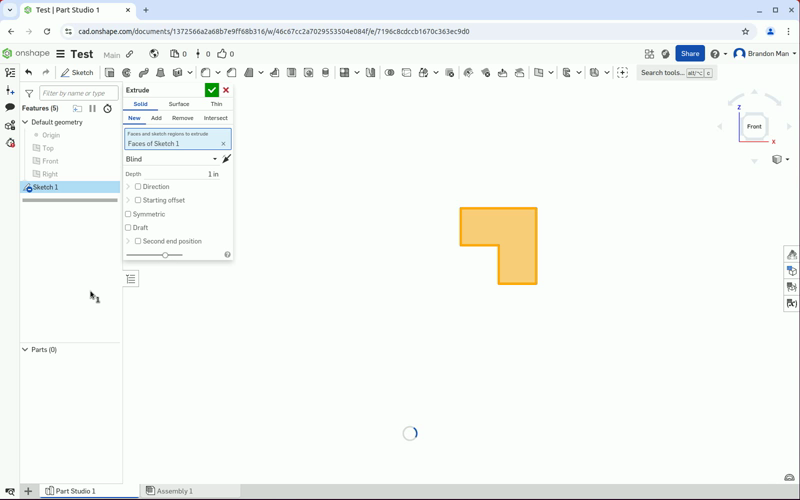
mouse_move(143, 106)
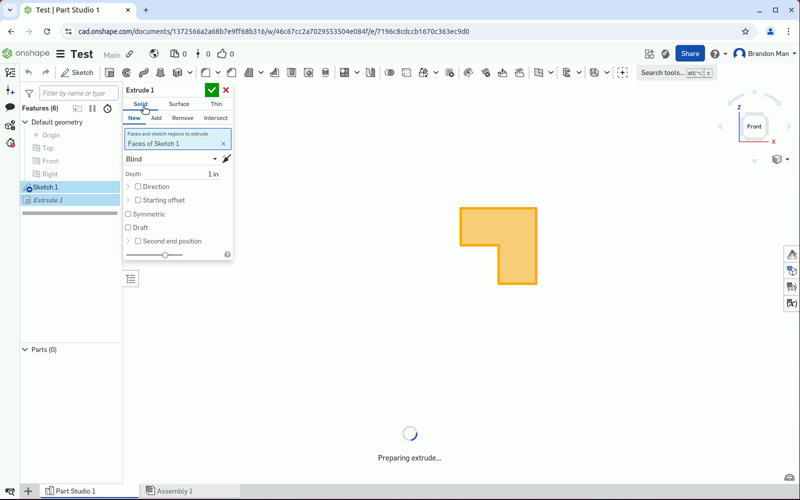
click(143, 106)
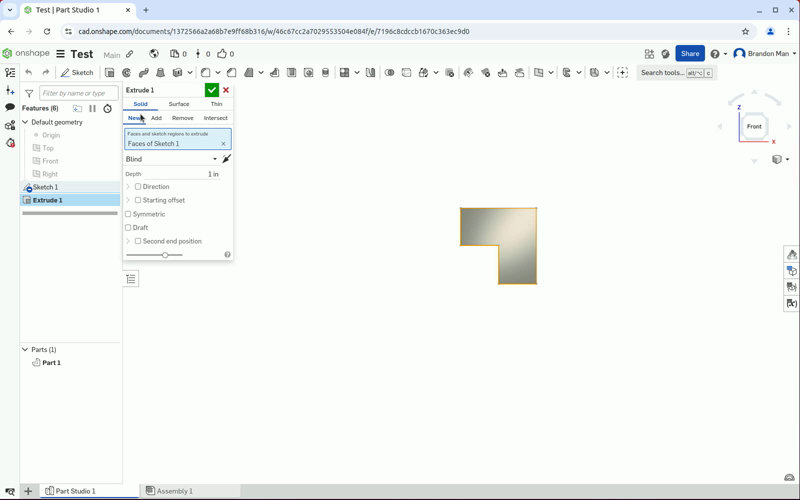
mouse_move(137, 120)
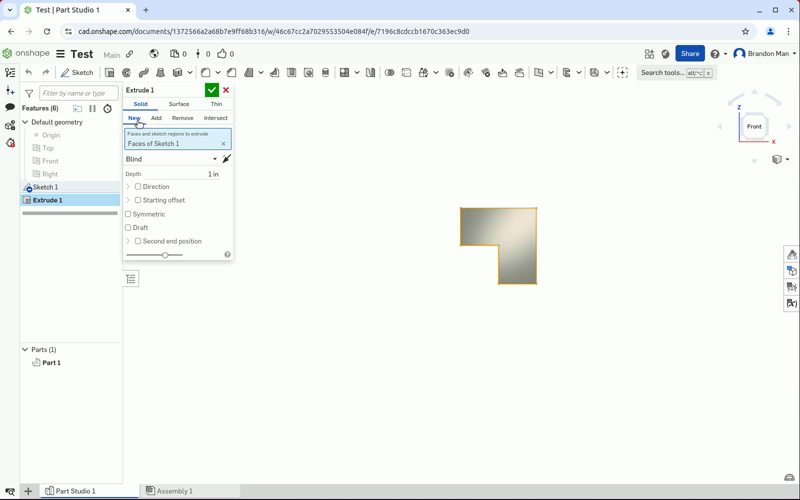
click(137, 120)
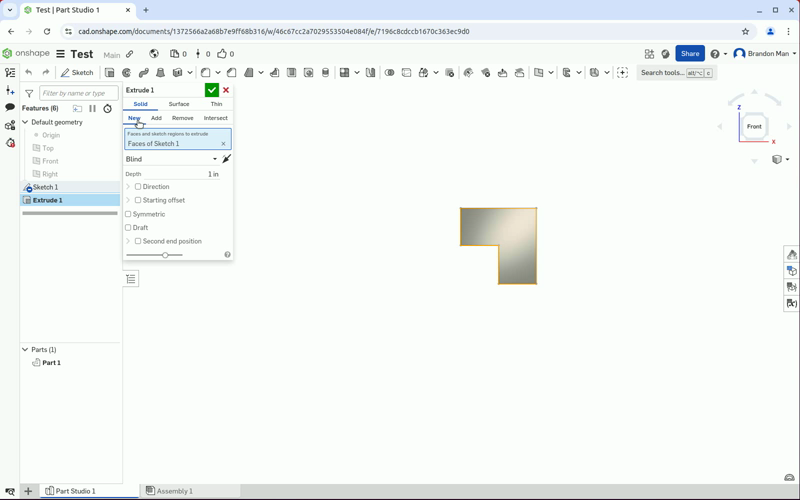
key(tab, 4)
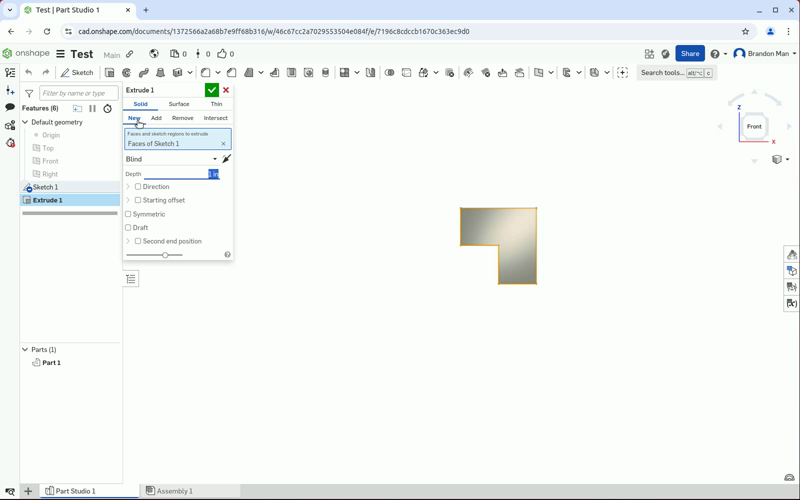
text(15.405)
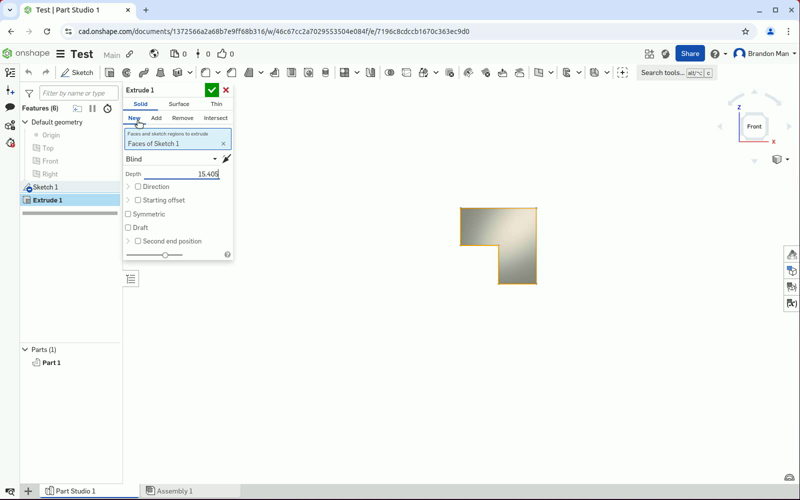
key(enter)
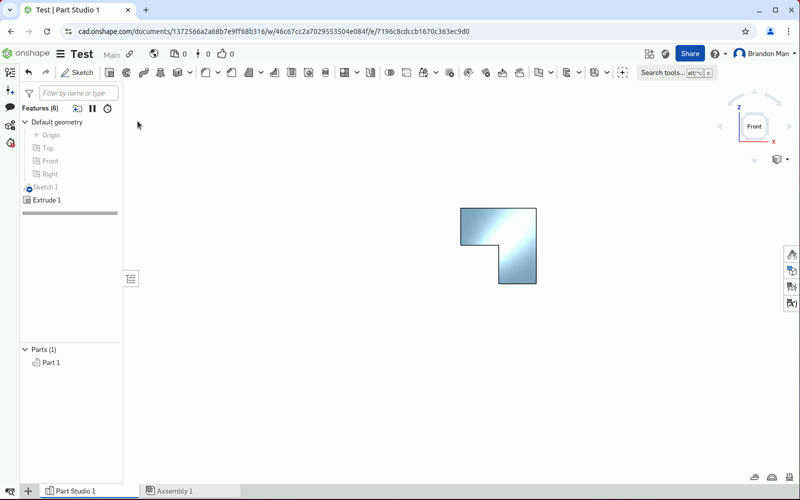
key(shift+h)
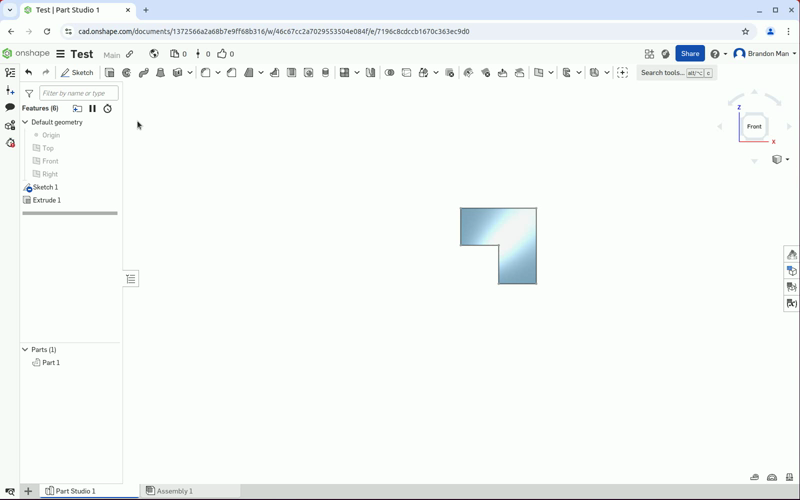
key(shift+h)
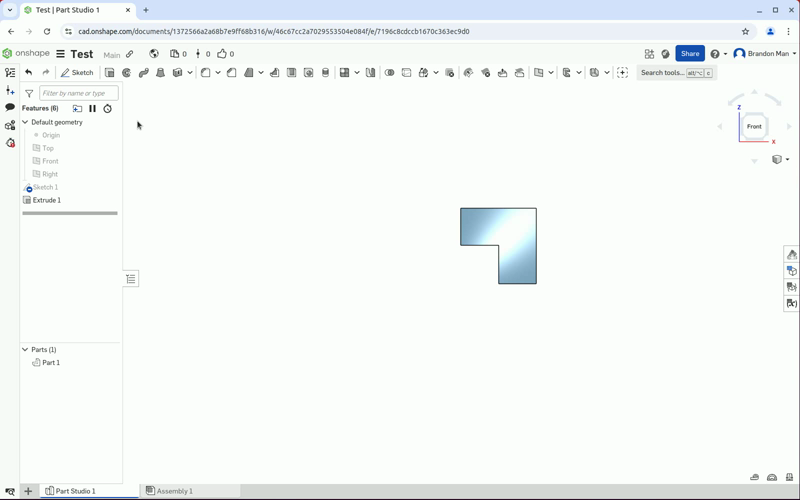
mouse_move(73, 189)
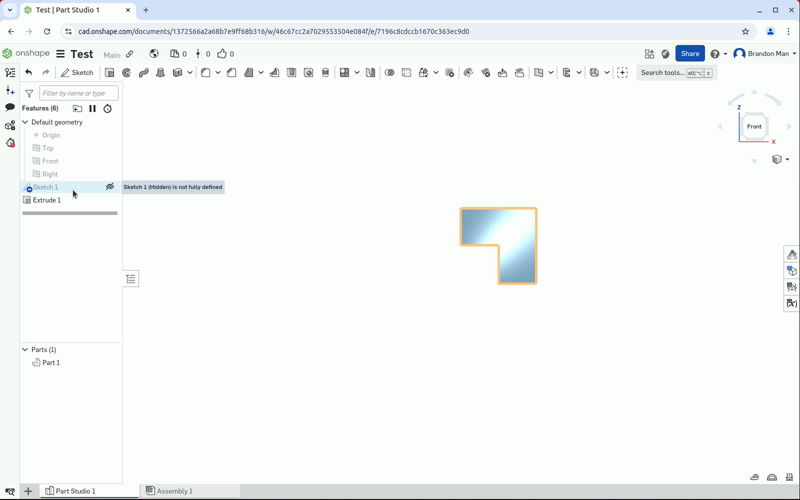
click(73, 189)
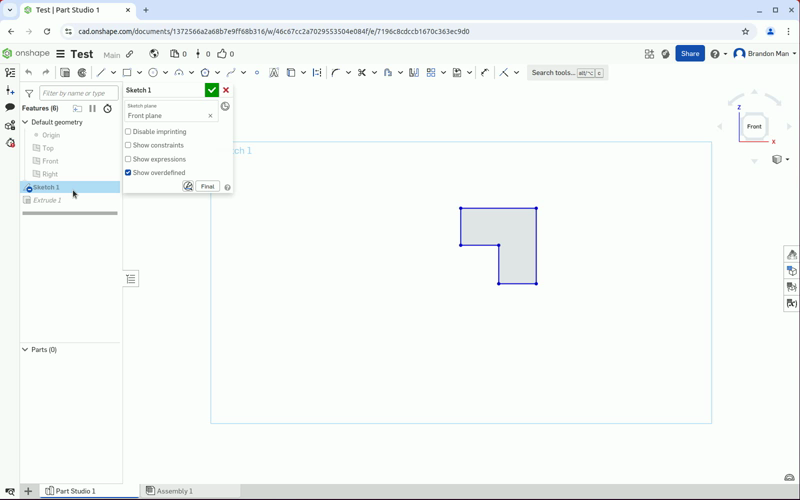
mouse_move(229, 92)
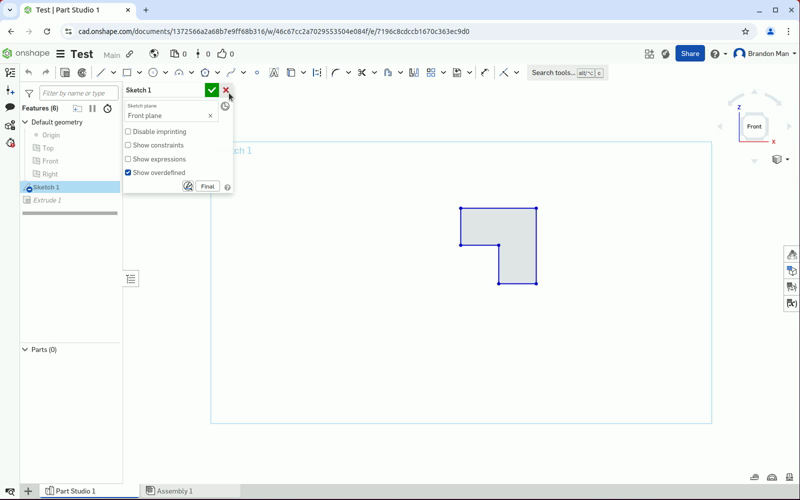
click(229, 92)
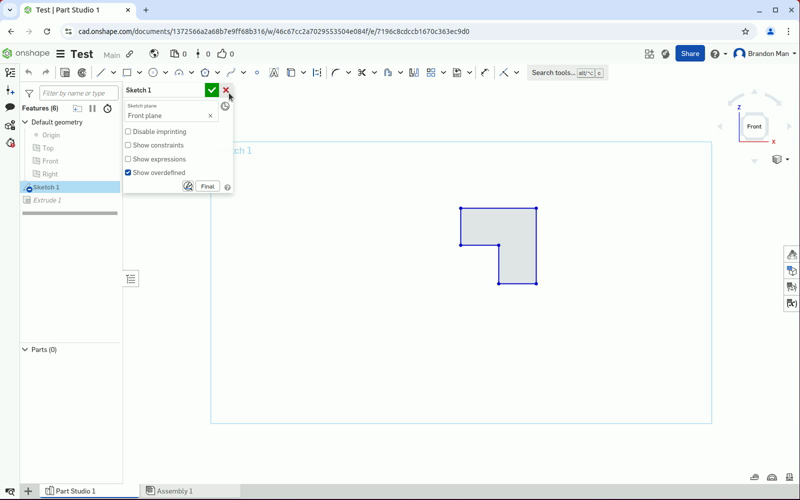
key(shift+s)
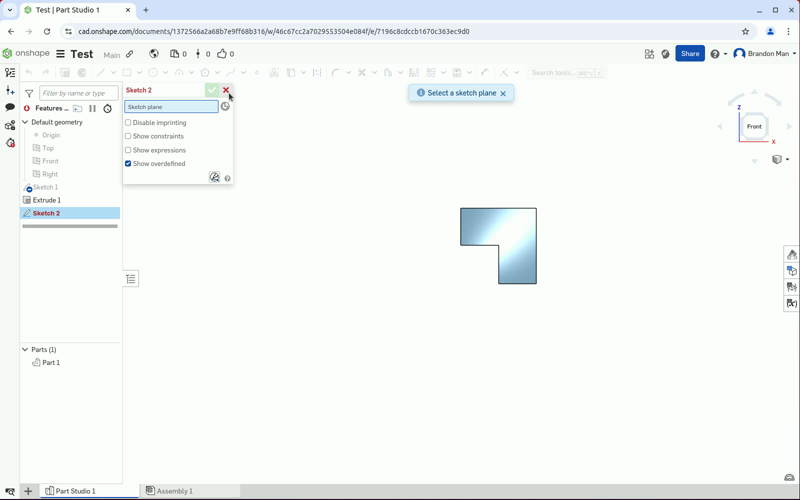
mouse_move(73, 163)
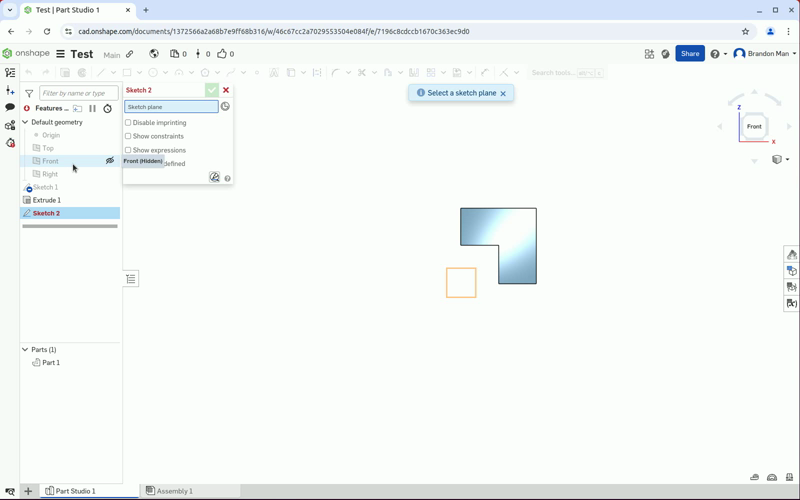
click(73, 163)
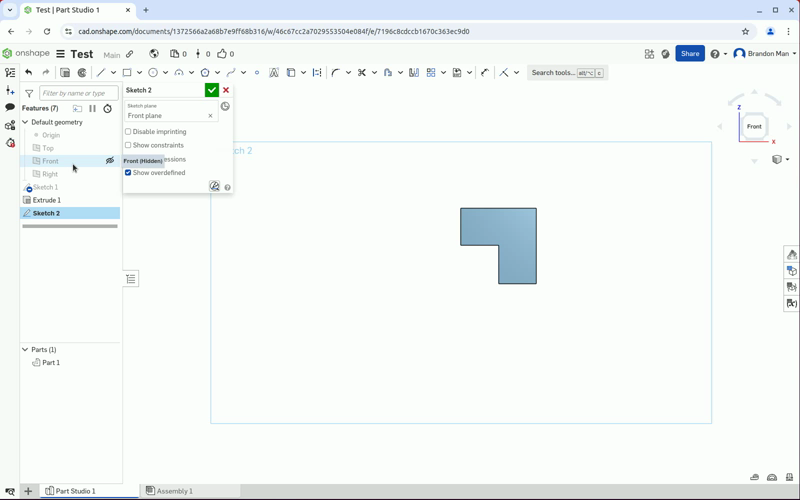
mouse_move(73, 352)
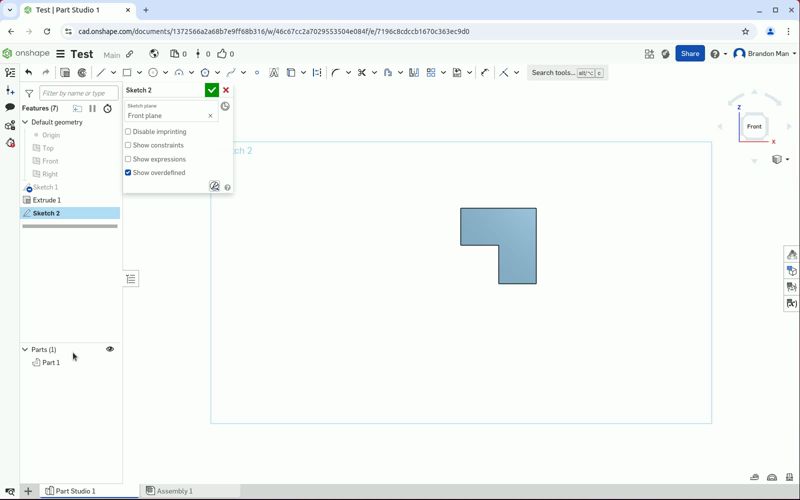
key(y)
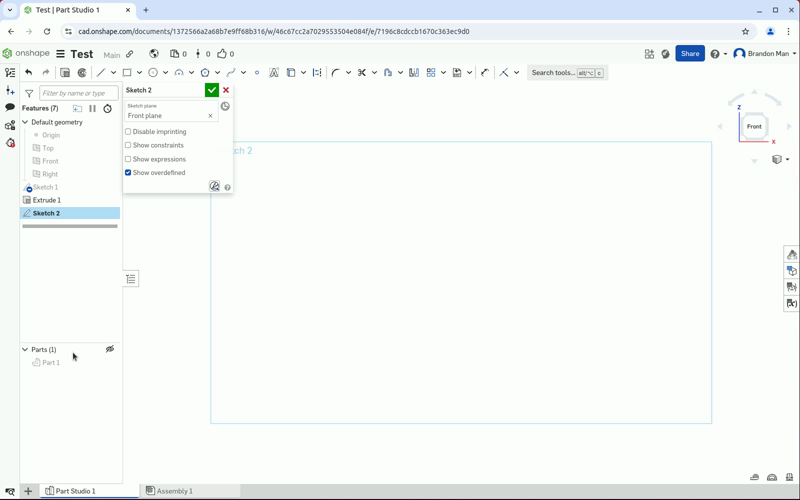
key(l)
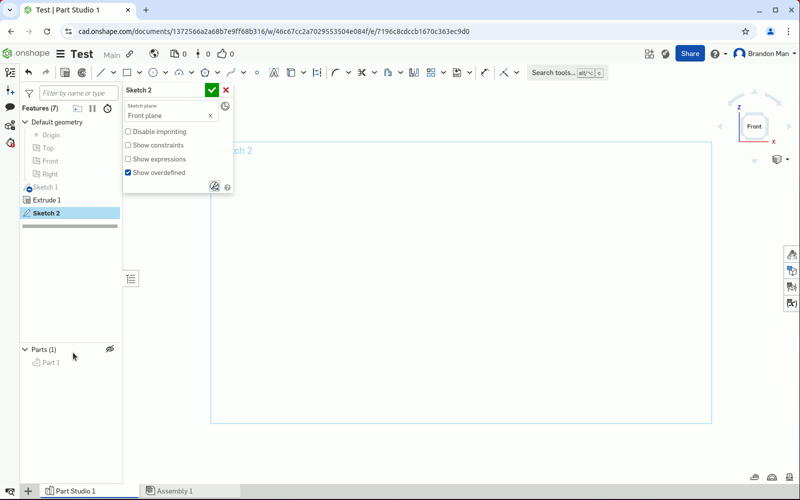
key_down(shift)
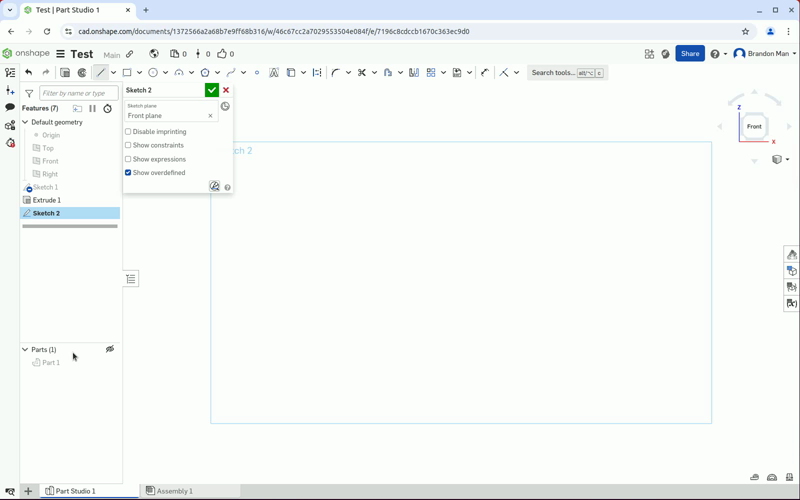
mouse_move(460, 282)
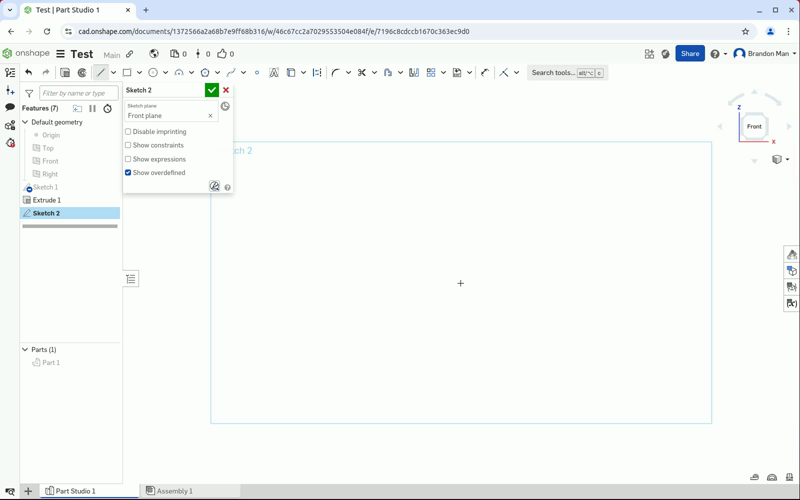
click(460, 282)
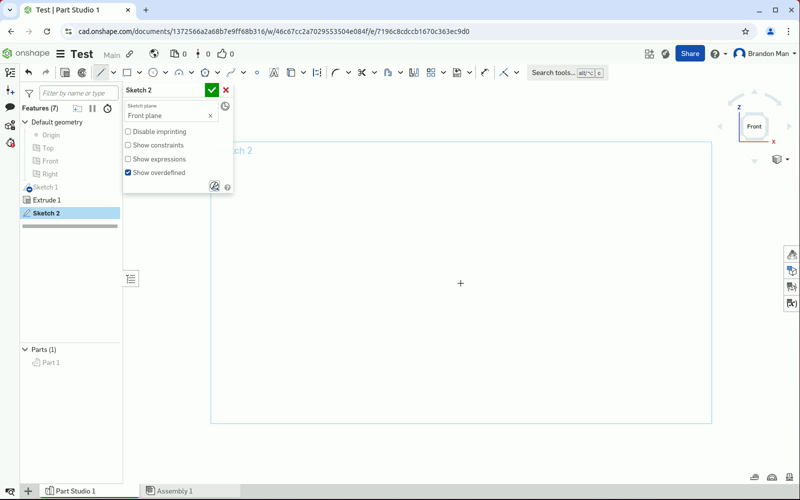
key_up(shift)
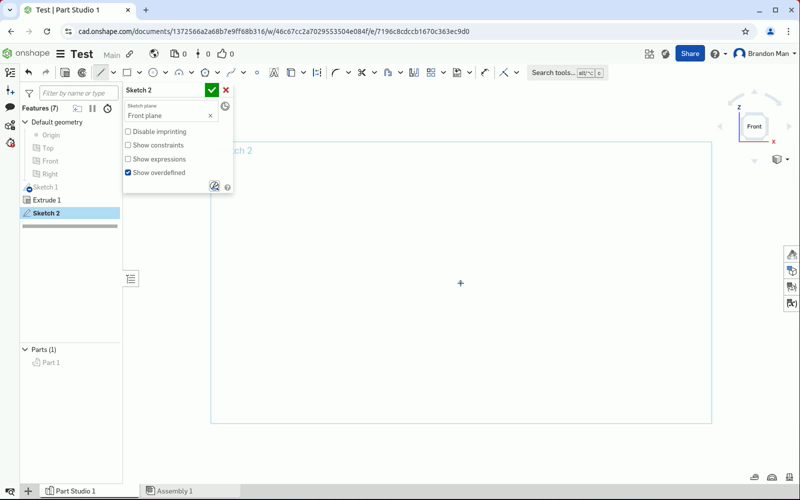
key_down(shift)
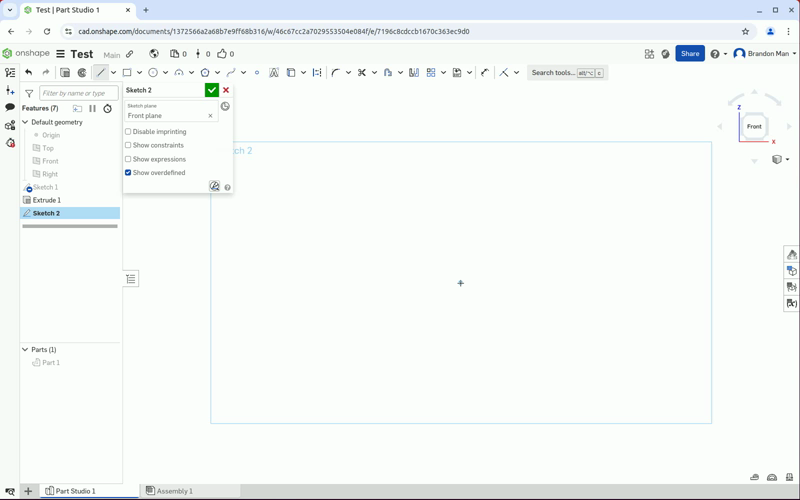
mouse_move(490, 282)
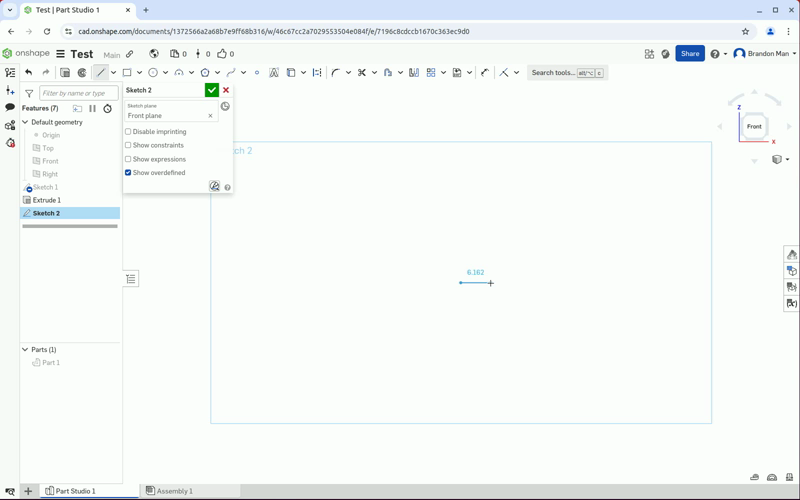
mouse_move(498, 282)
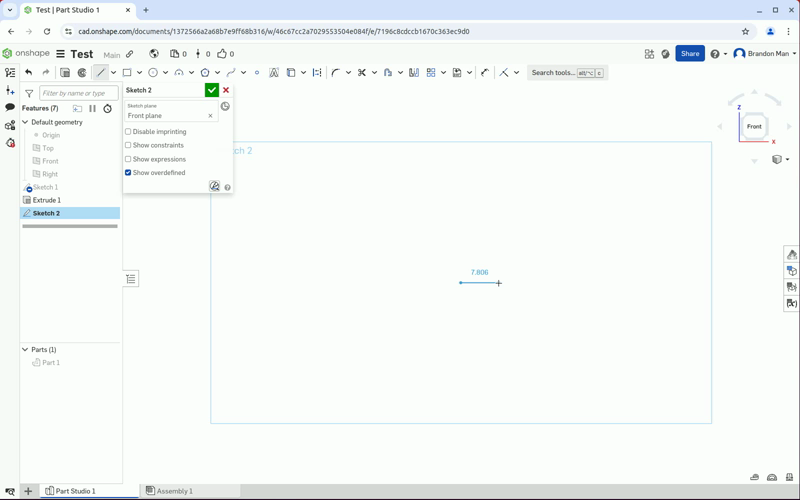
click(498, 282)
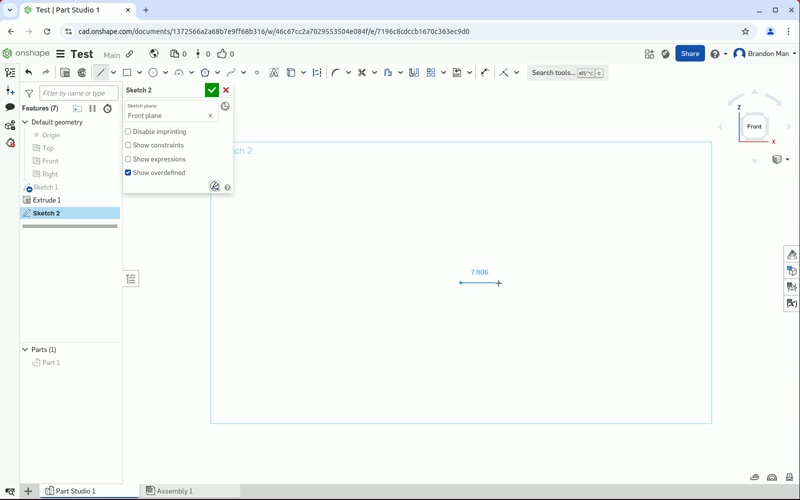
key_up(shift)
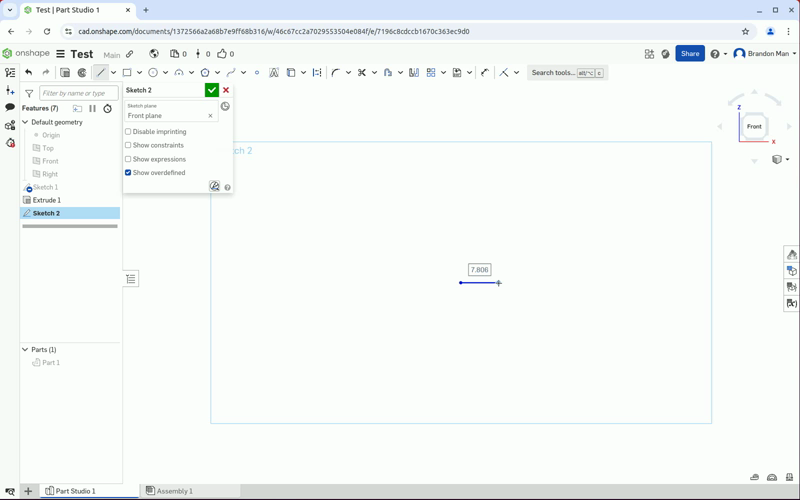
key_down(shift)
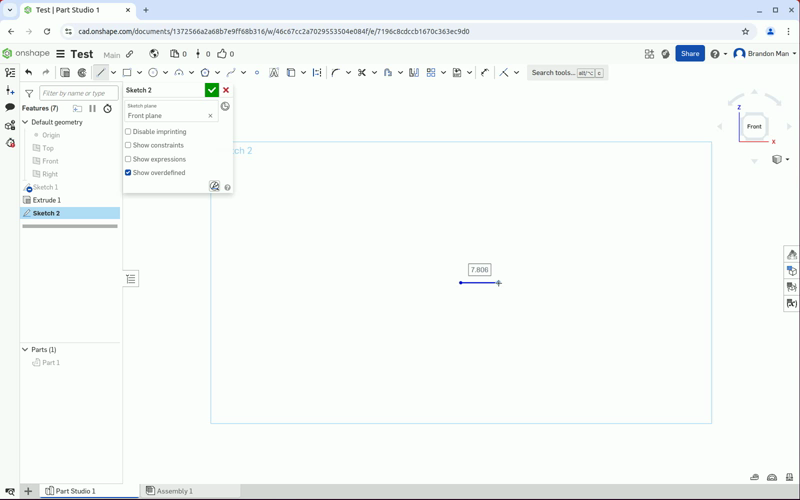
mouse_move(528, 282)
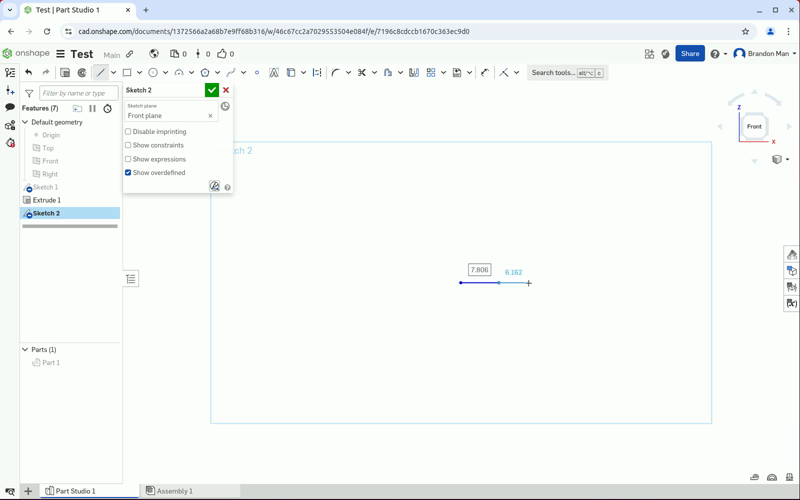
mouse_move(498, 244)
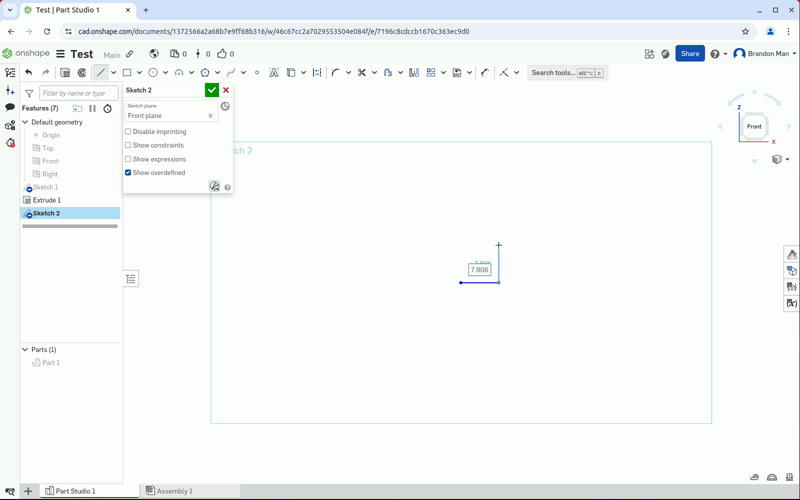
click(498, 244)
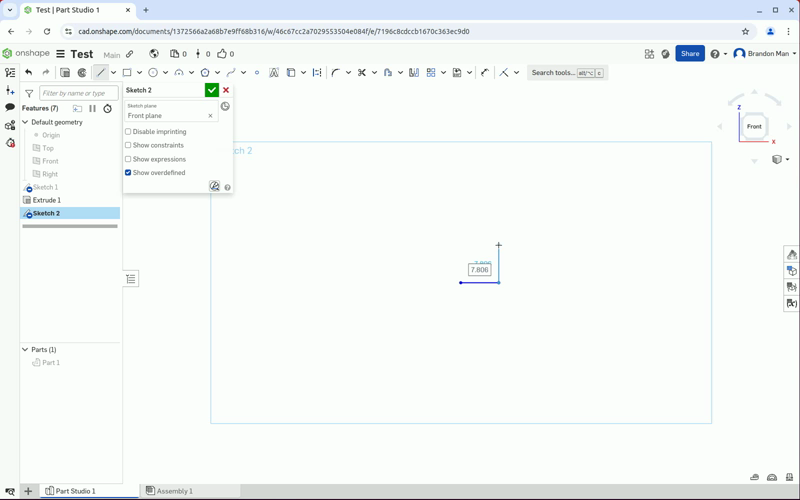
key_up(shift)
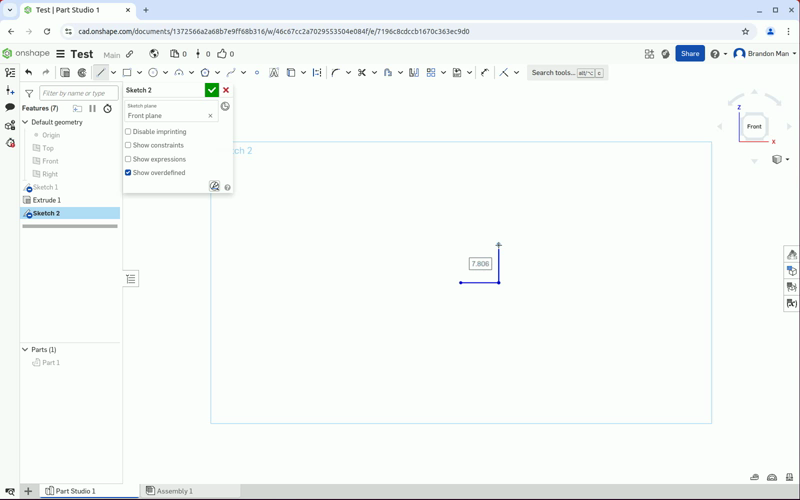
key_down(shift)
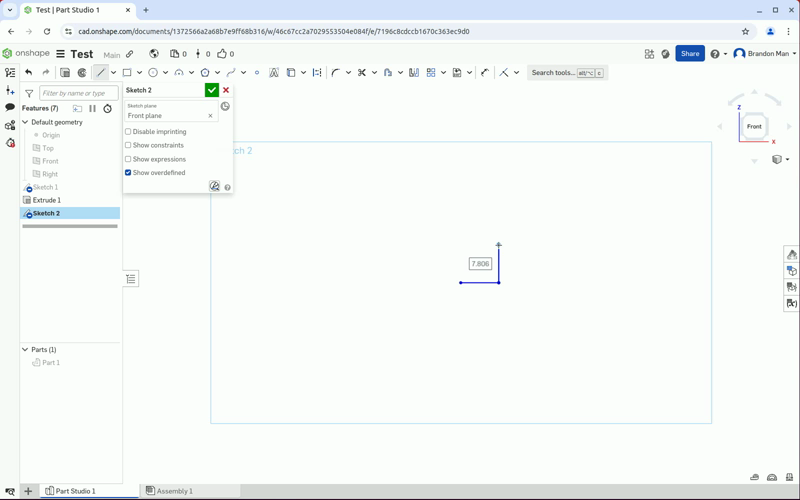
mouse_move(528, 244)
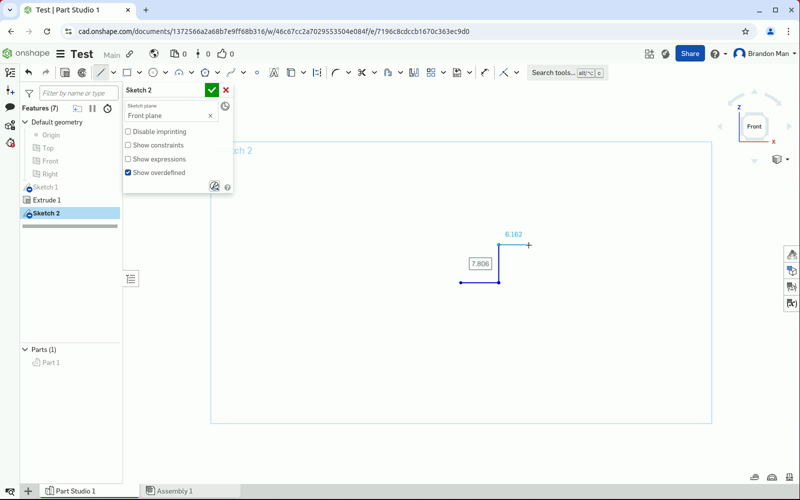
mouse_move(460, 244)
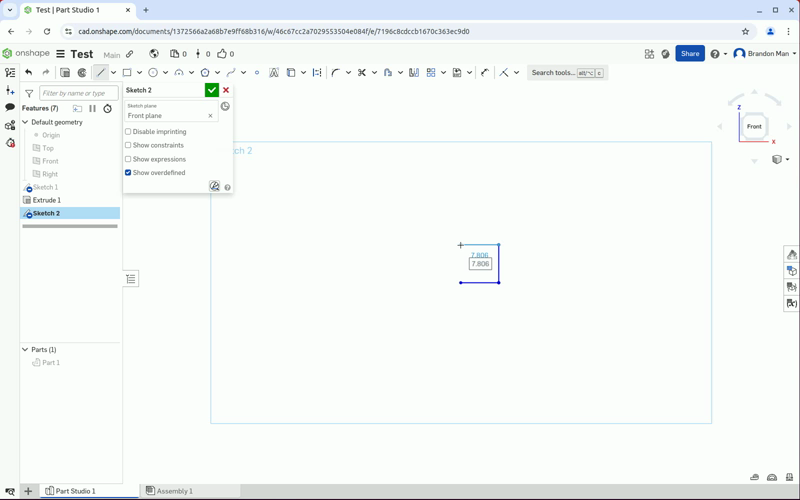
click(460, 244)
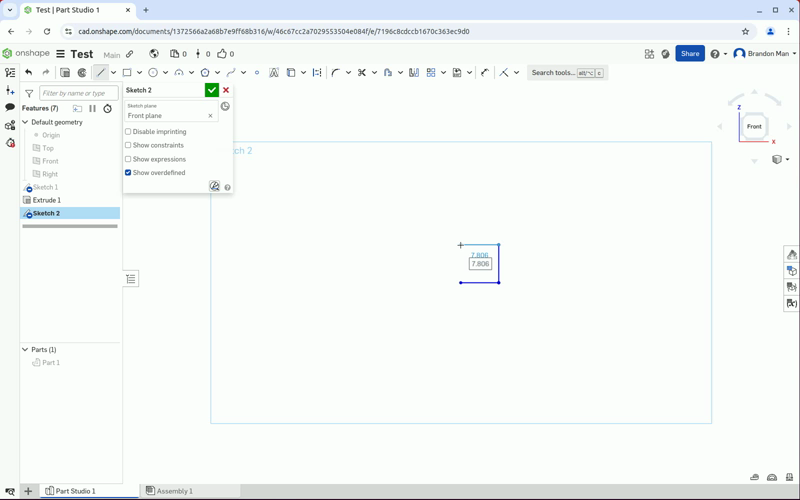
key_up(shift)
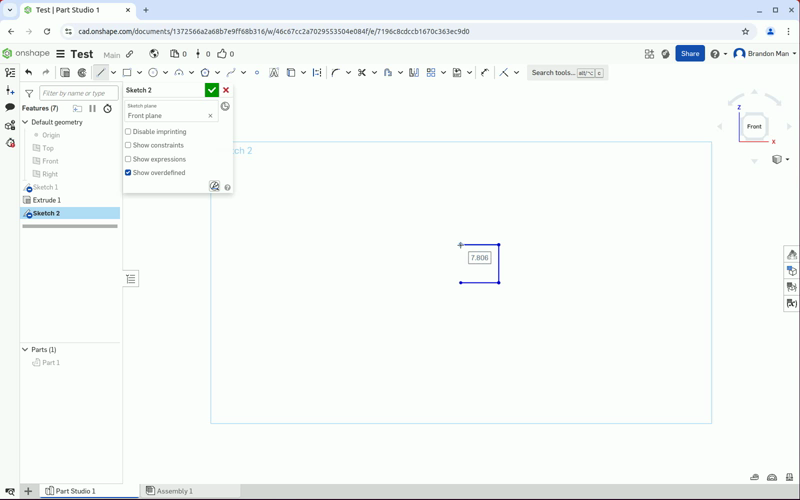
mouse_move(490, 244)
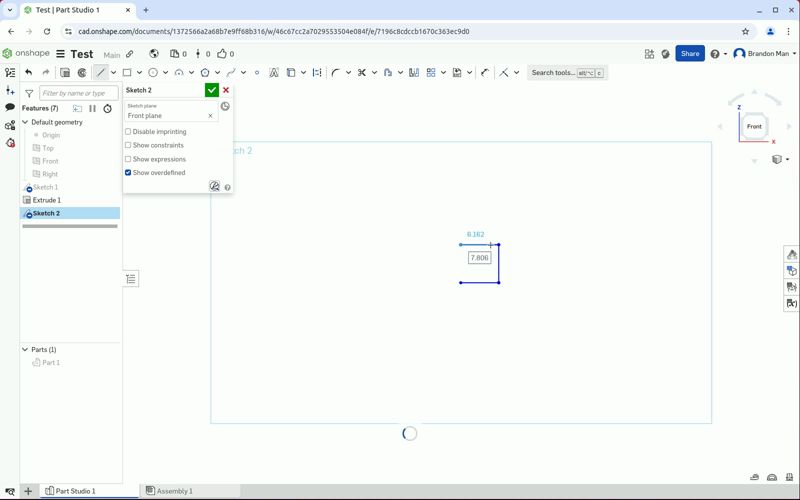
key_down(shift)
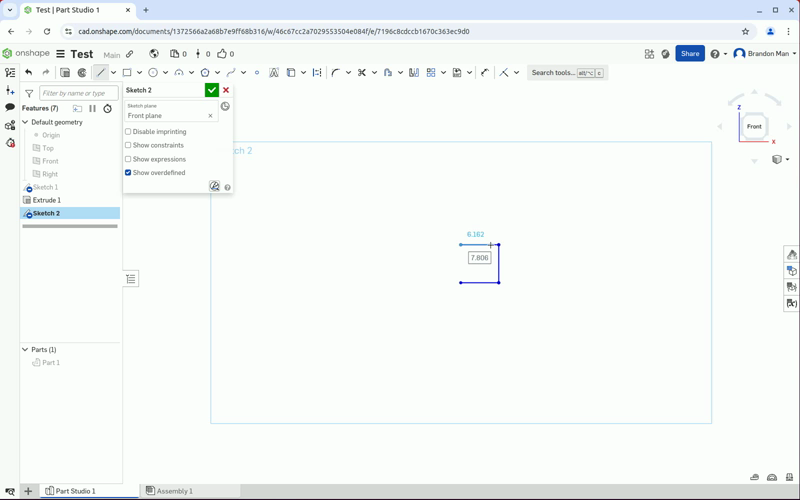
mouse_move(460, 282)
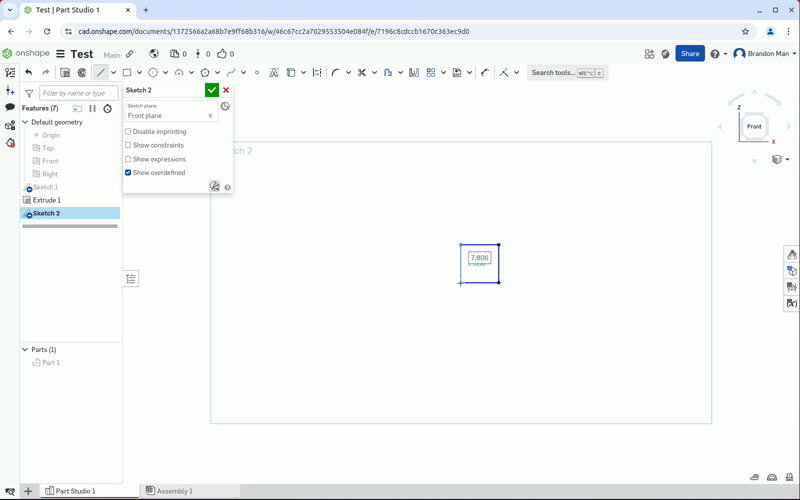
key_up(shift)
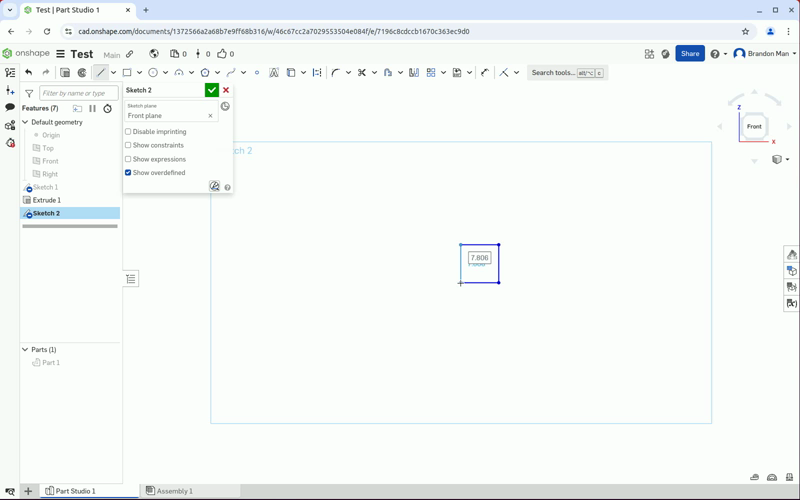
click(460, 282)
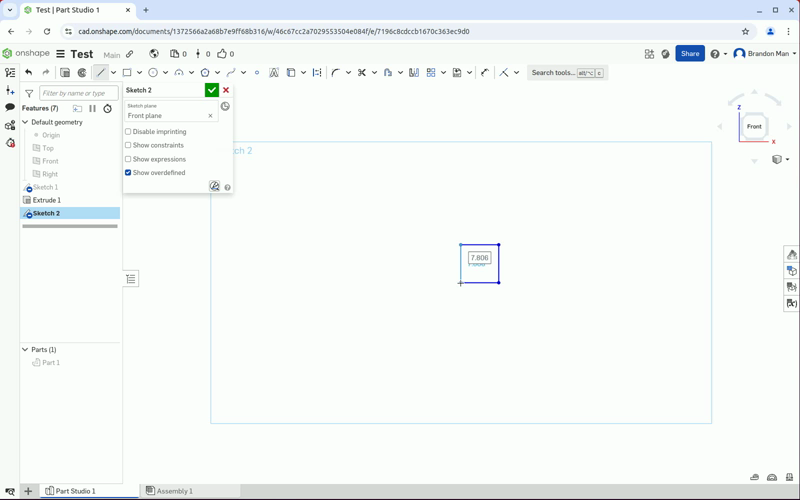
key(esc)
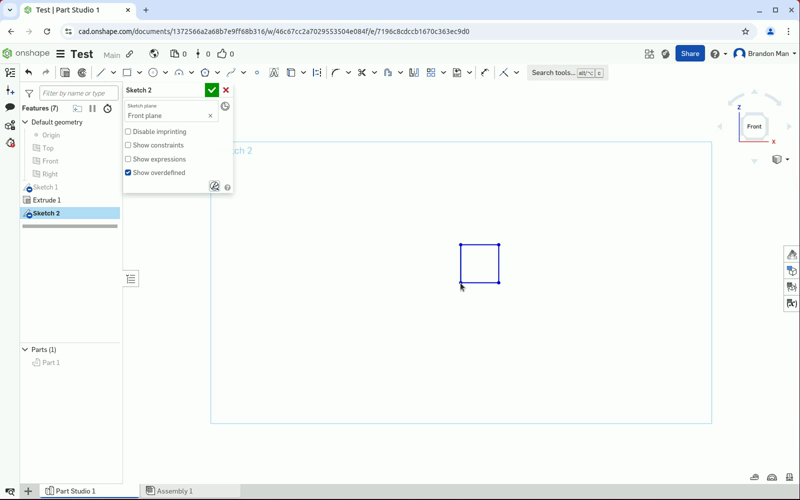
mouse_move(495, 250)
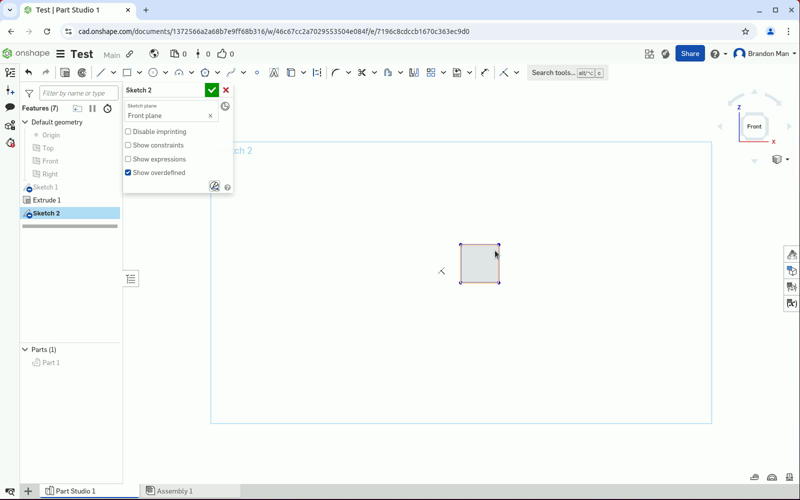
scroll(6)
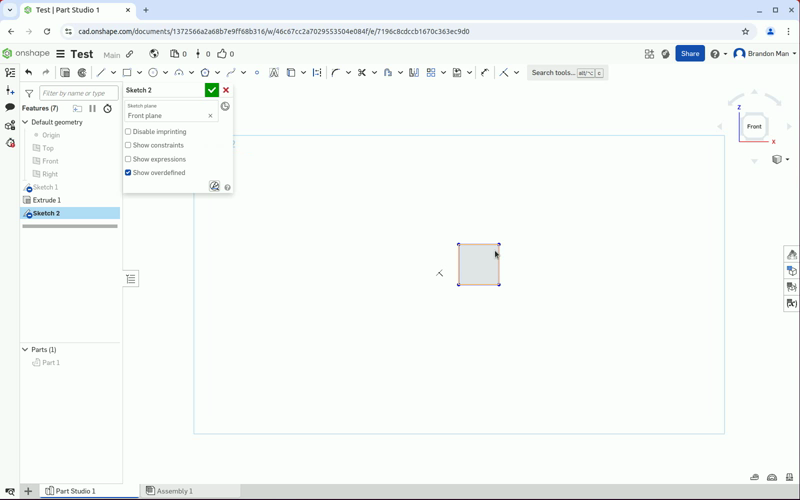
scroll(6)
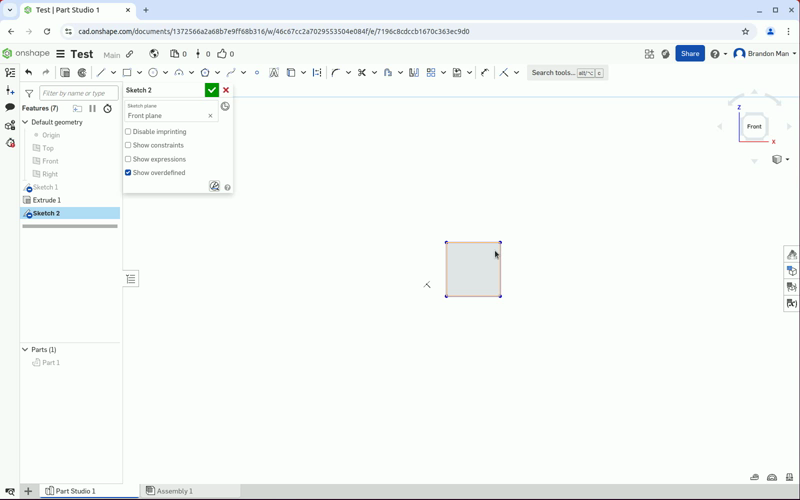
scroll(6)
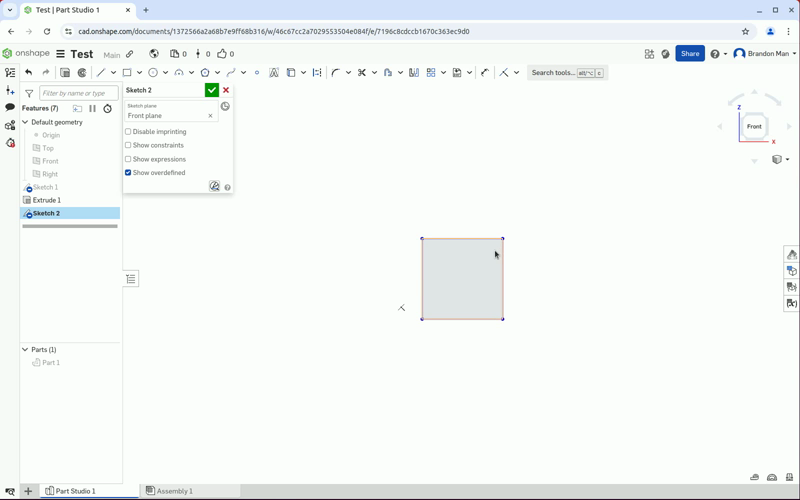
scroll(6)
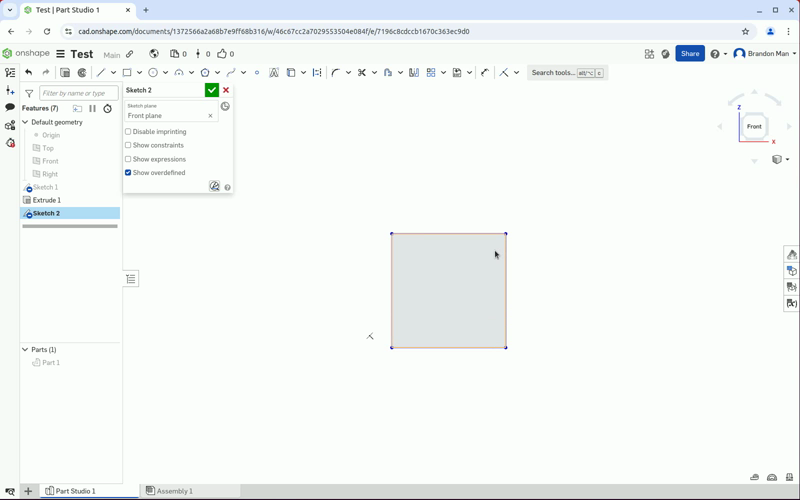
scroll(6)
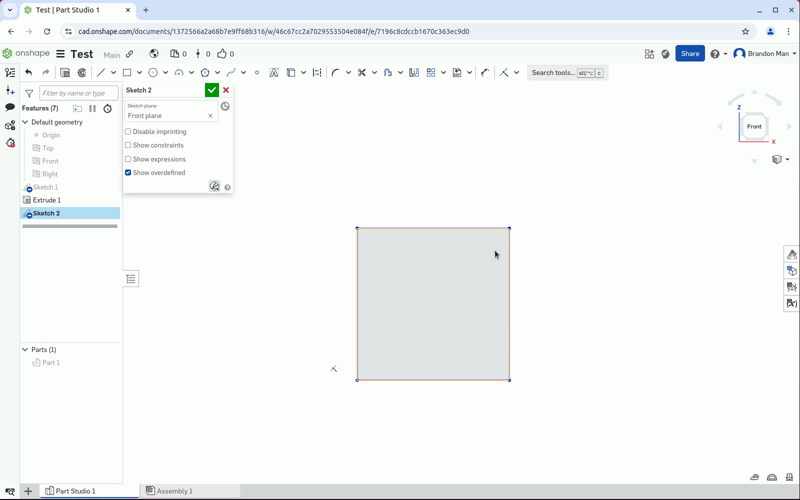
scroll(6)
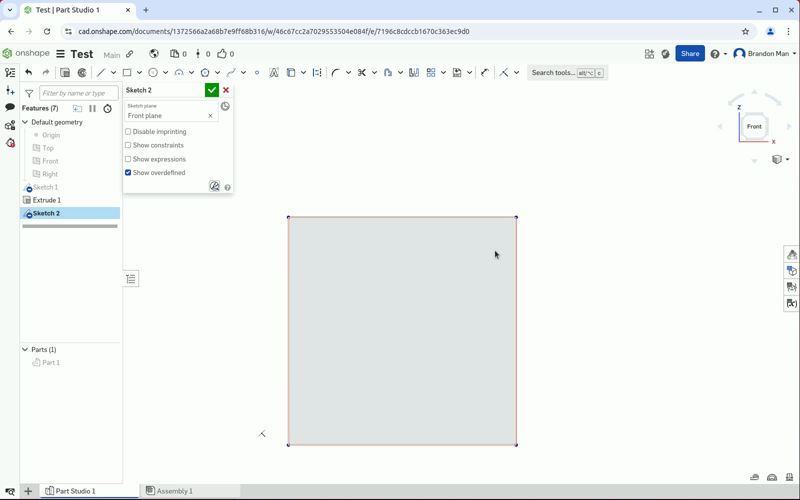
scroll(6)
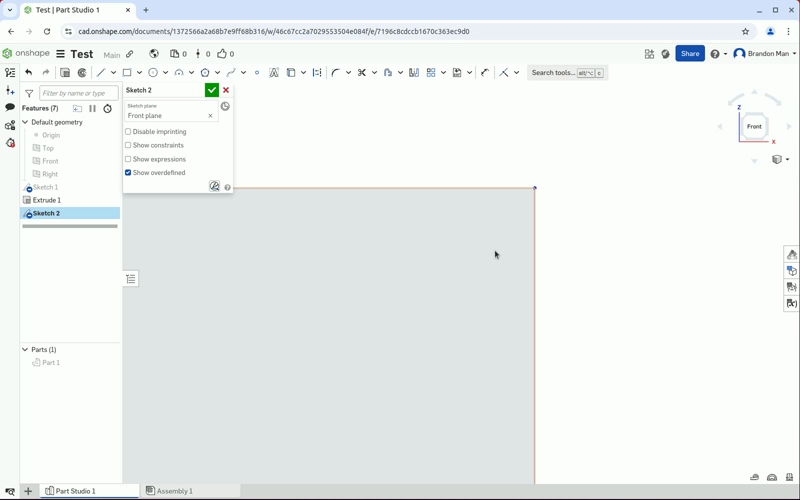
click(495, 250)
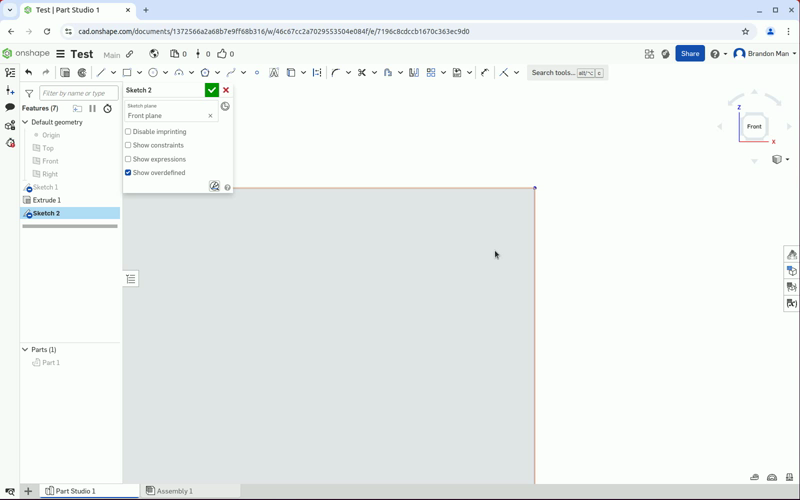
scroll(-6)
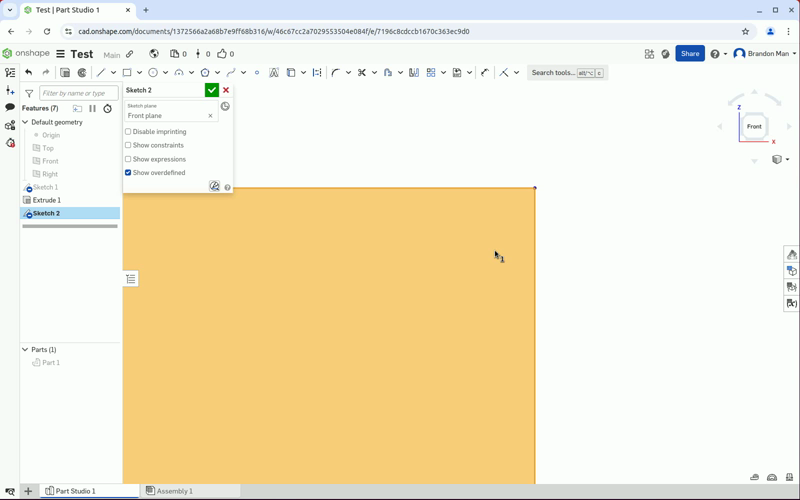
scroll(-6)
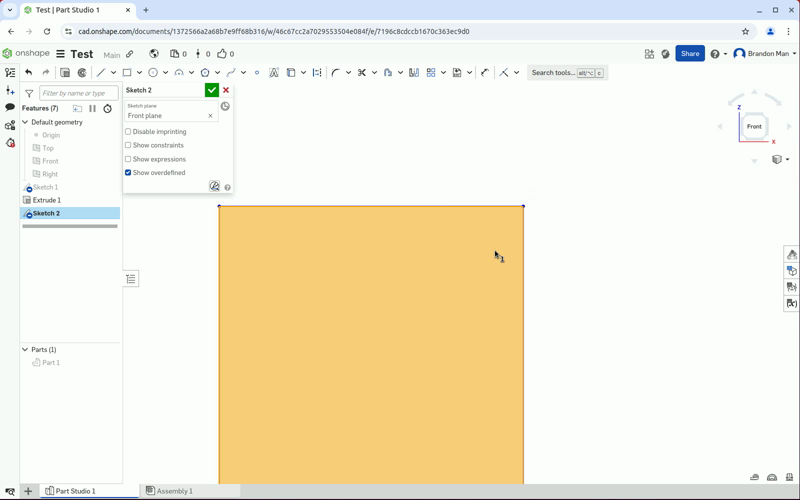
scroll(-6)
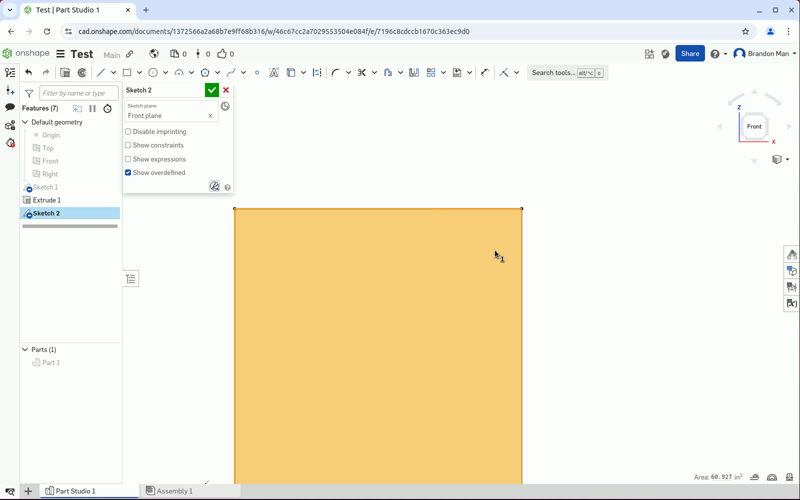
scroll(-6)
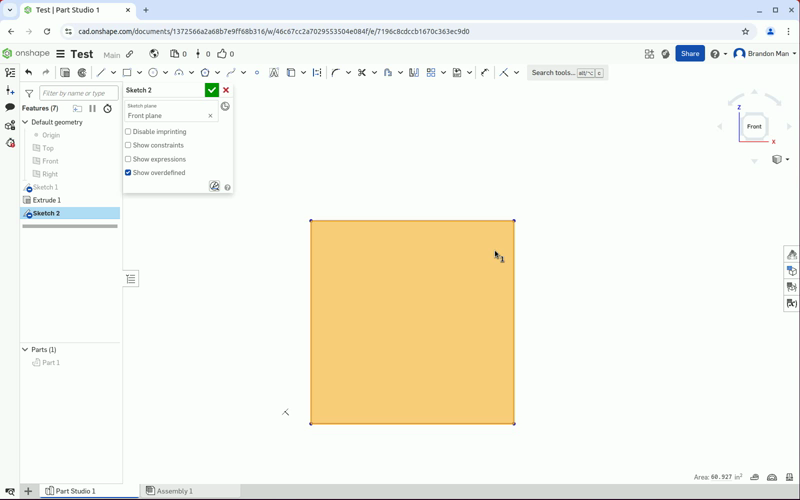
scroll(-6)
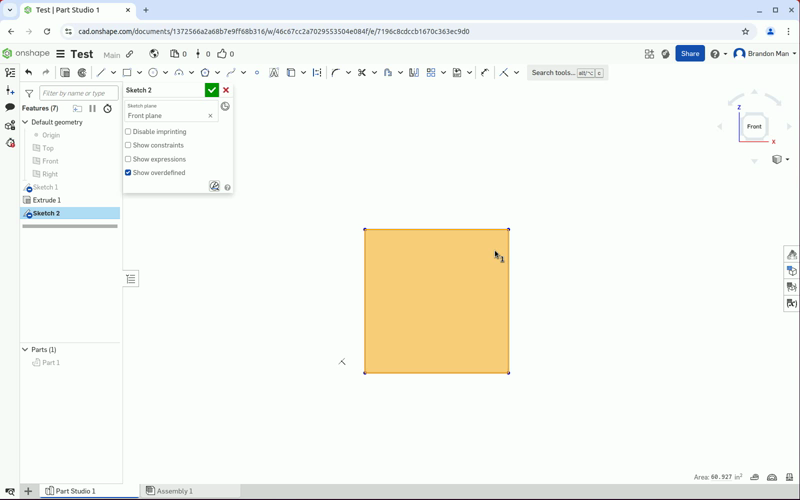
scroll(-6)
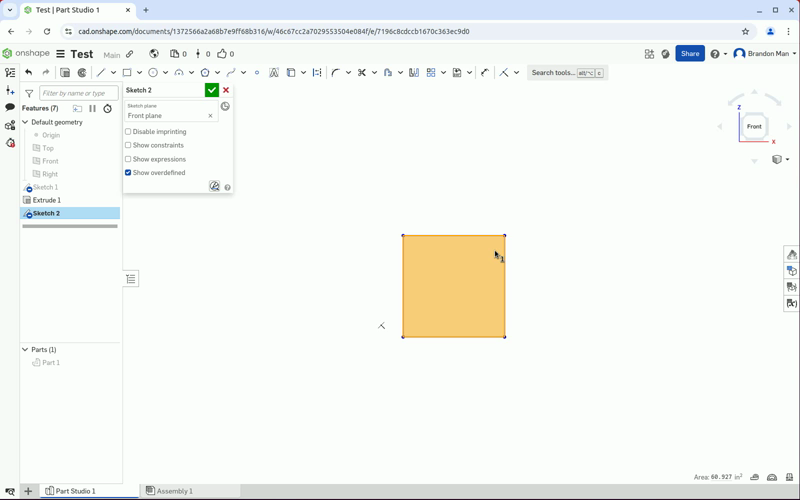
scroll(-6)
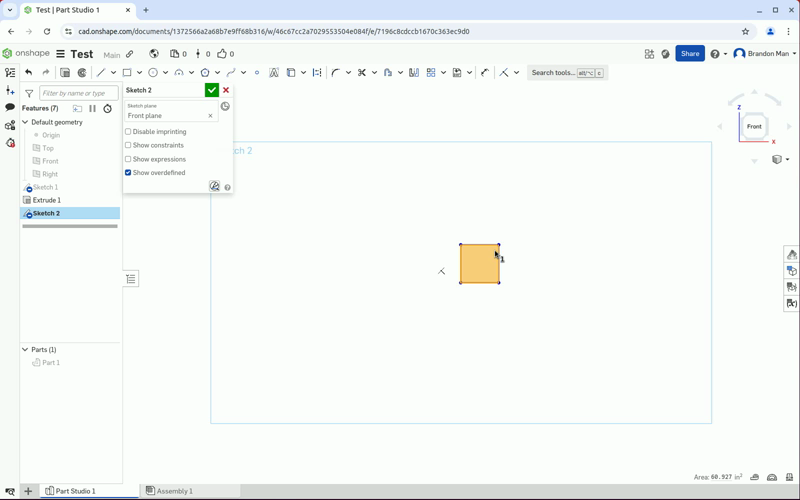
mouse_move(73, 352)
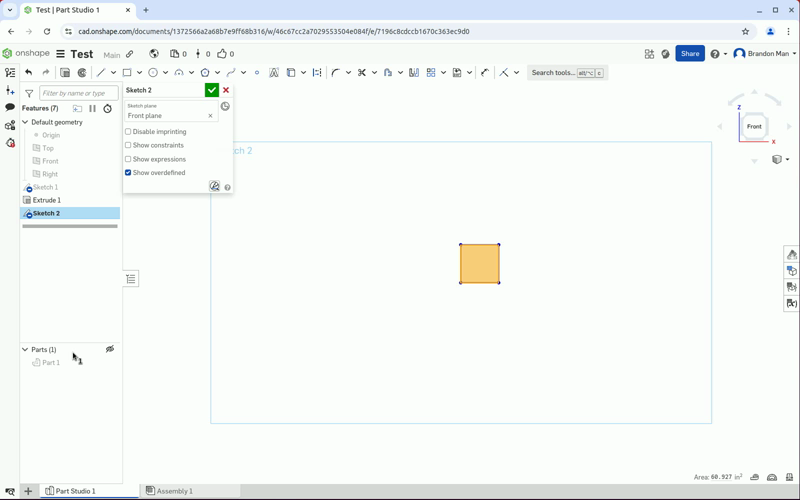
key(shift+y)
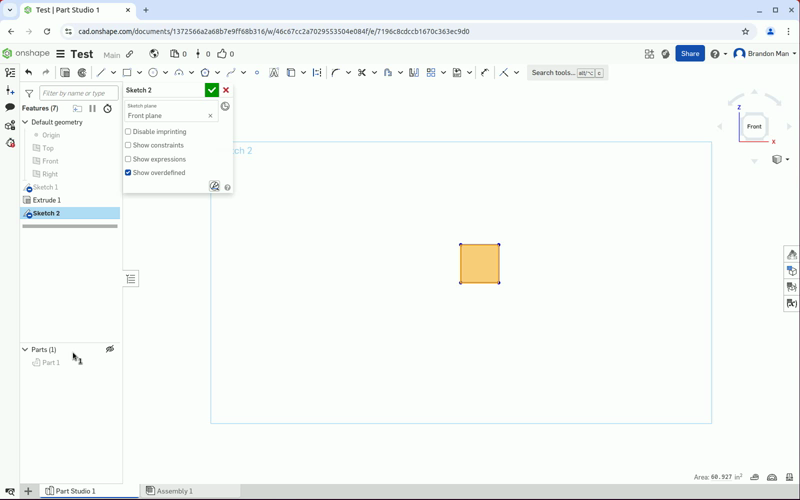
key(shift+e)
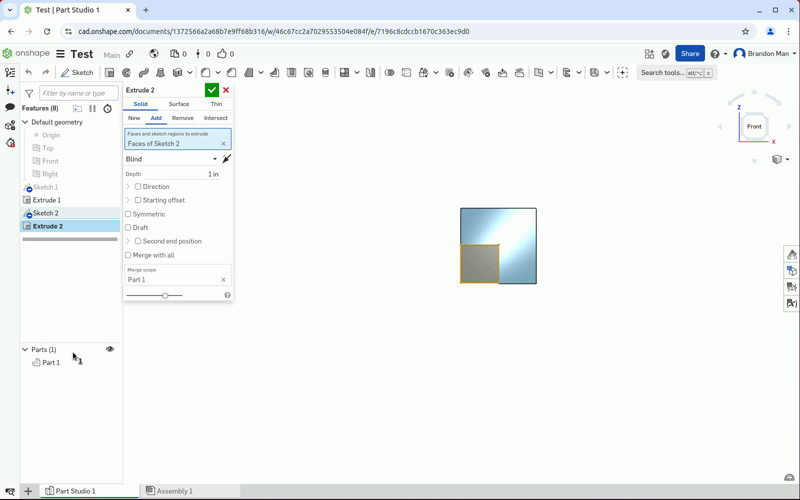
mouse_move(143, 106)
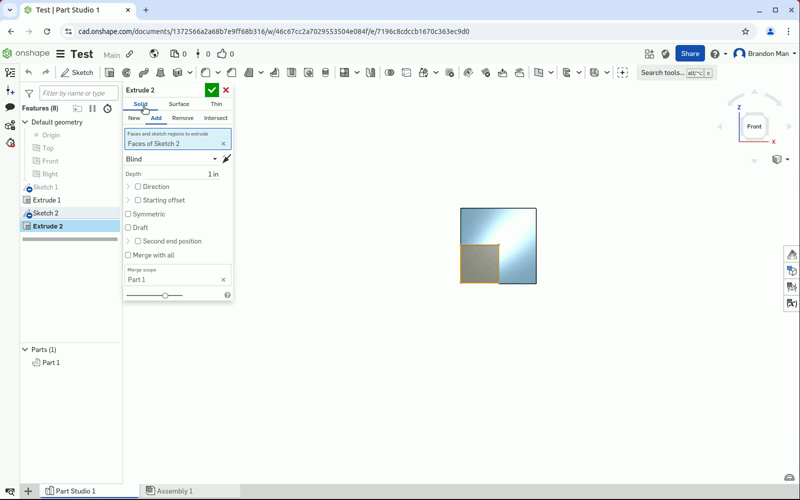
click(143, 106)
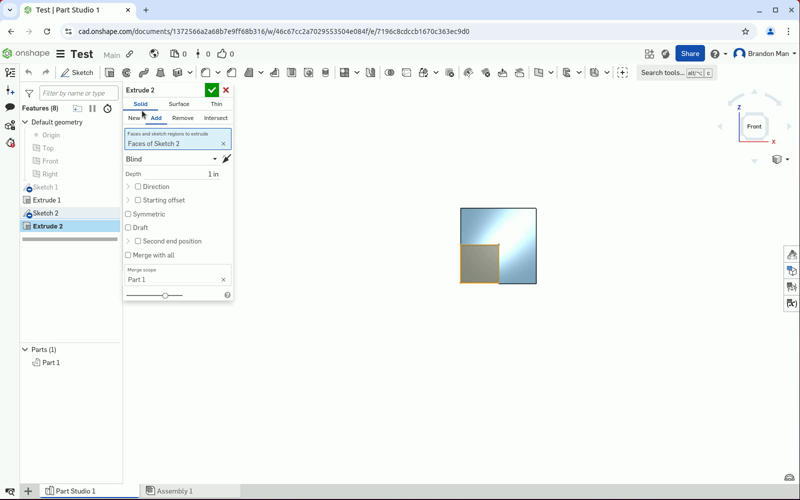
mouse_move(137, 120)
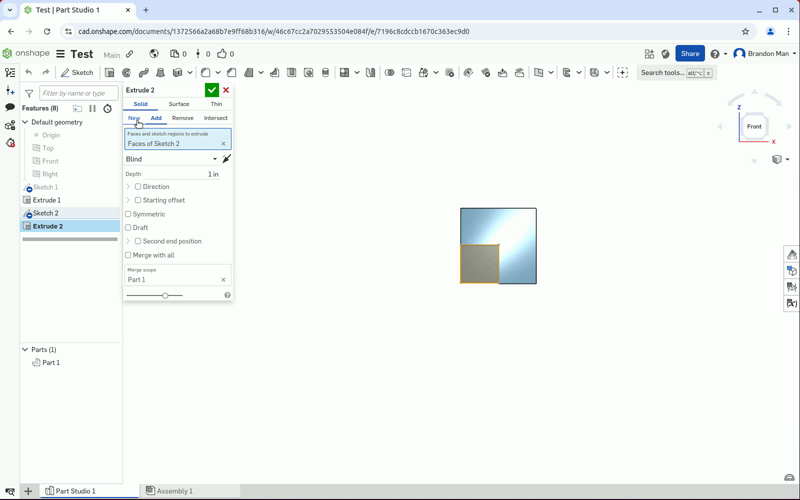
click(137, 120)
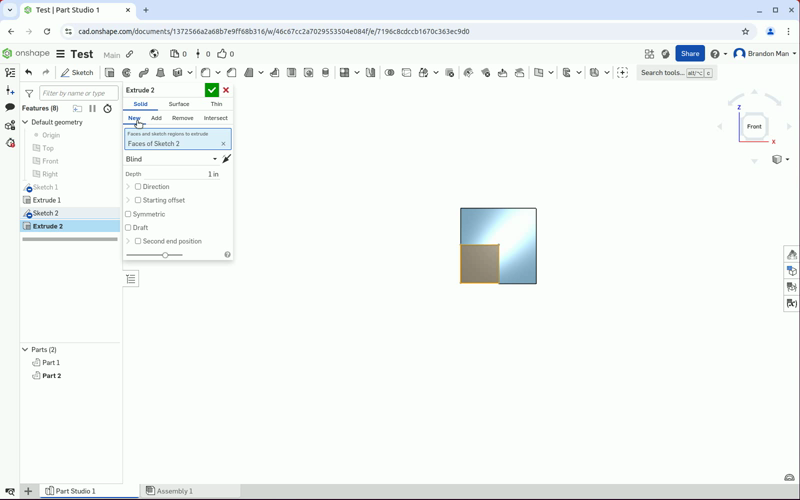
key(tab, 4)
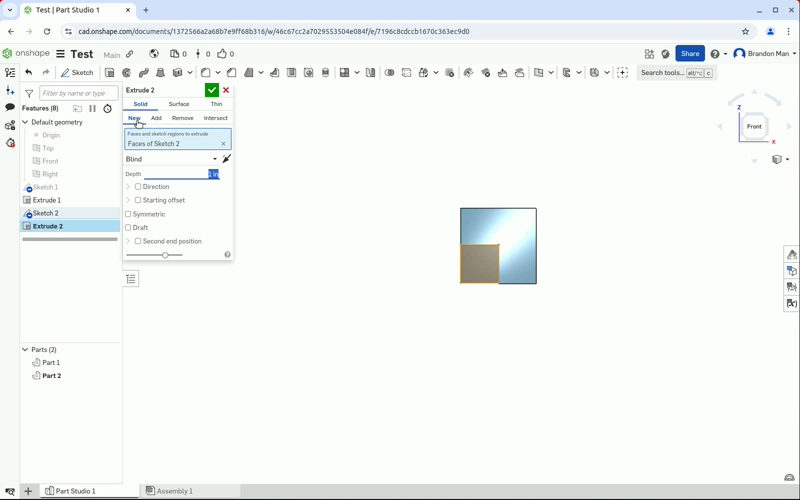
text(23.108)
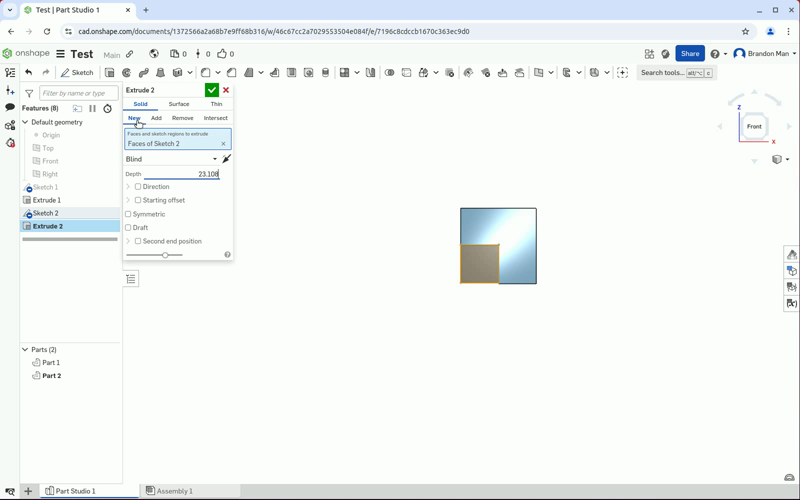
key(enter)
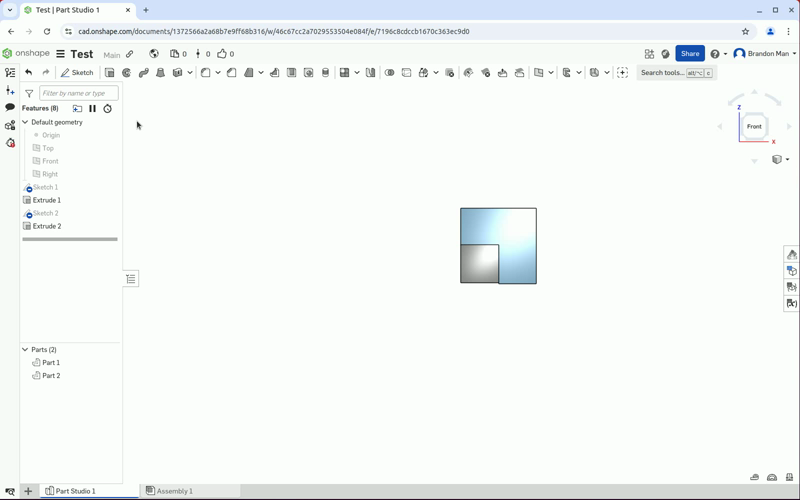
key(shift+h)
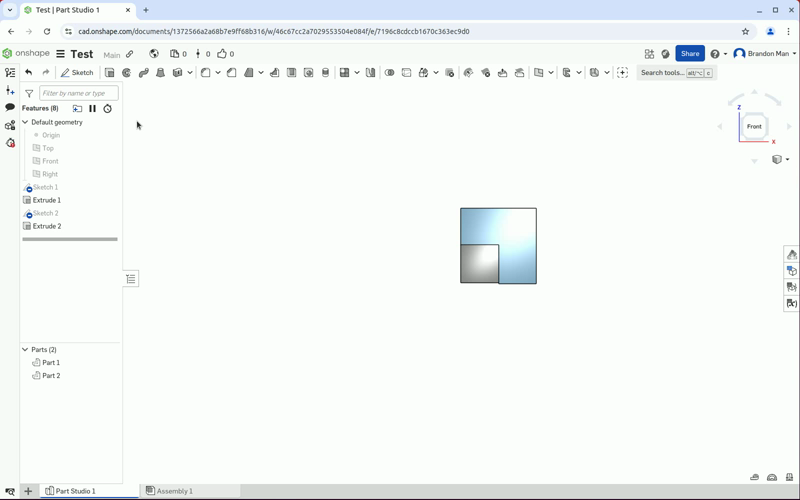
key(shift+h)
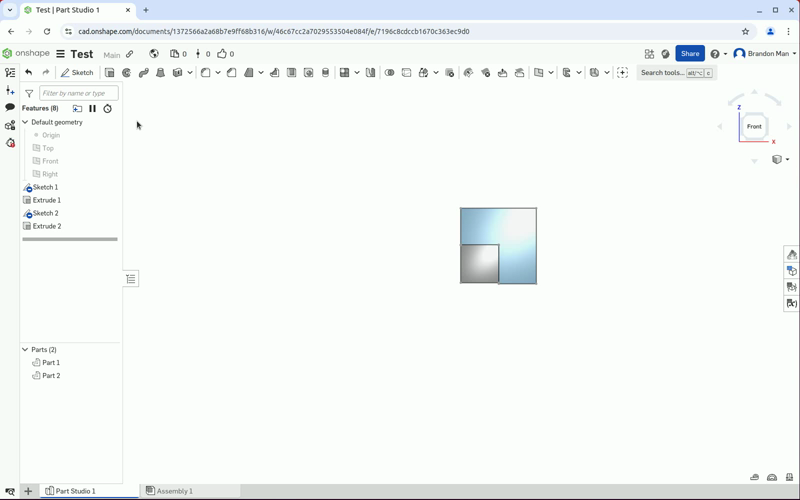
key(shift+7)
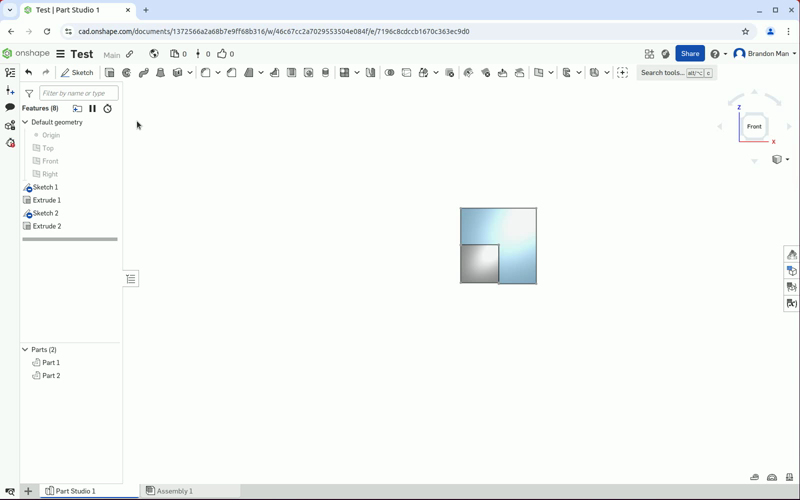
key(left, 2)
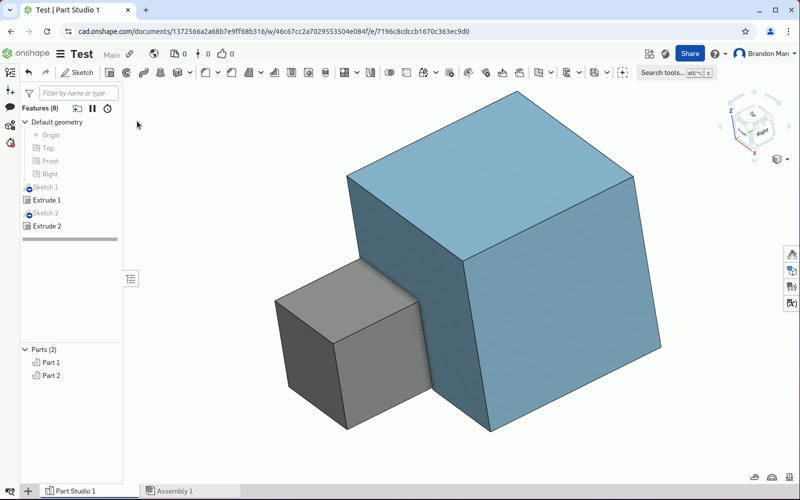
key(down, 2)
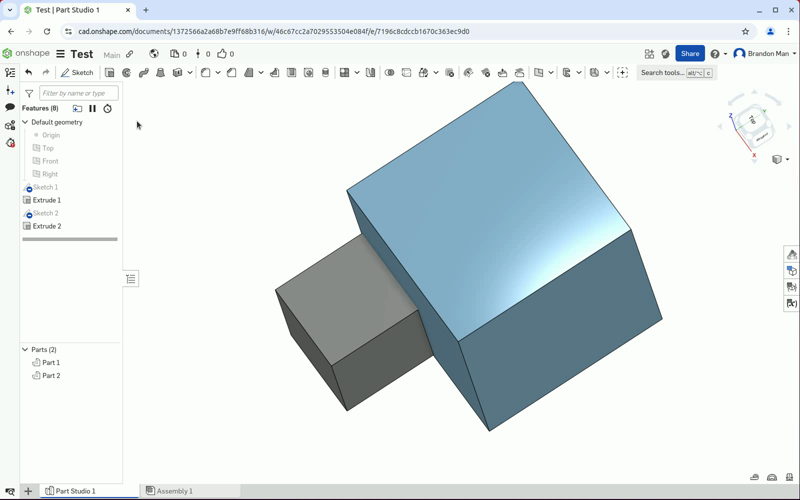
key(up, 2)
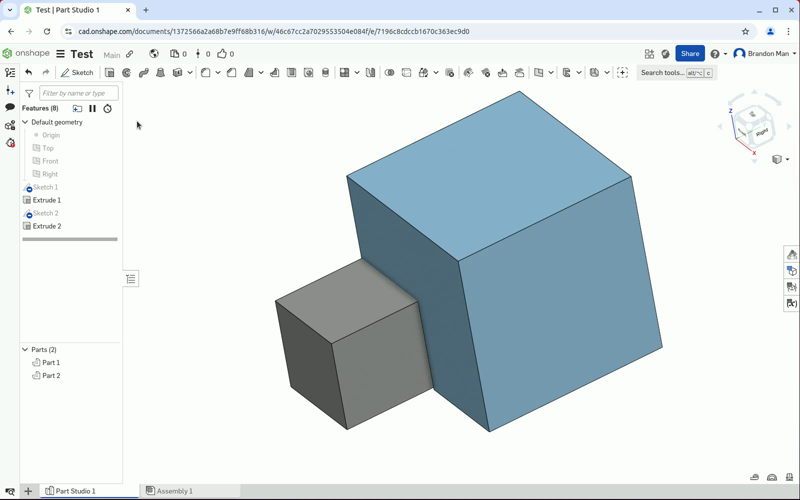
key(right, 2)
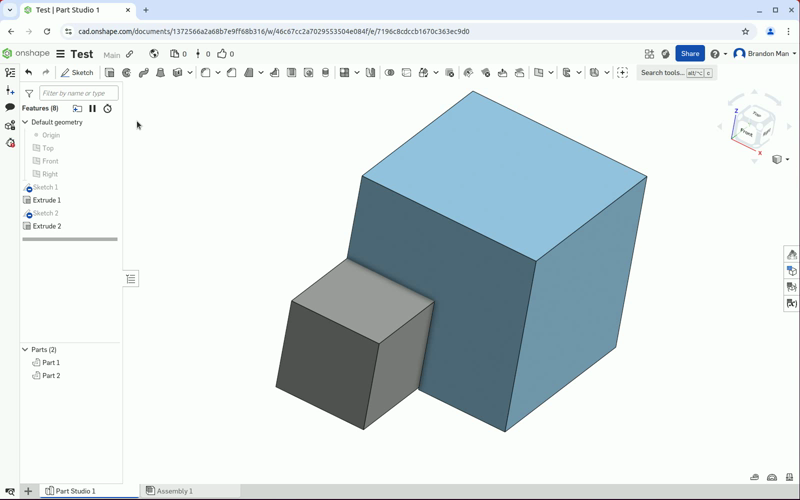
mouse_move(73, 189)
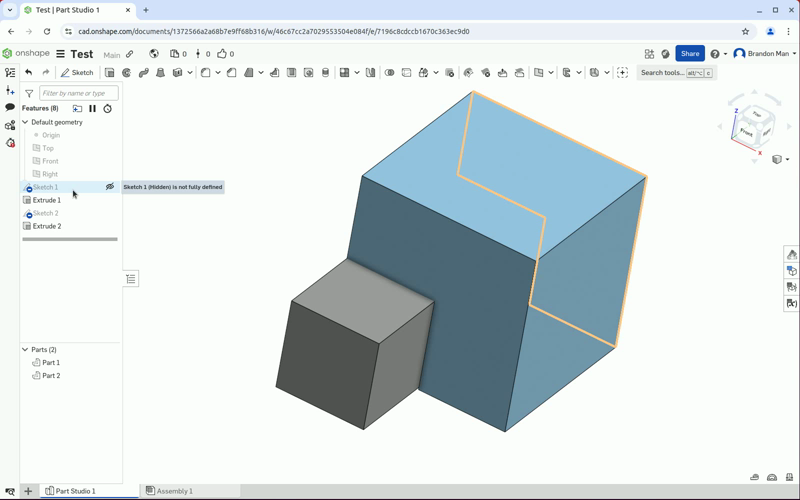
click(73, 189)